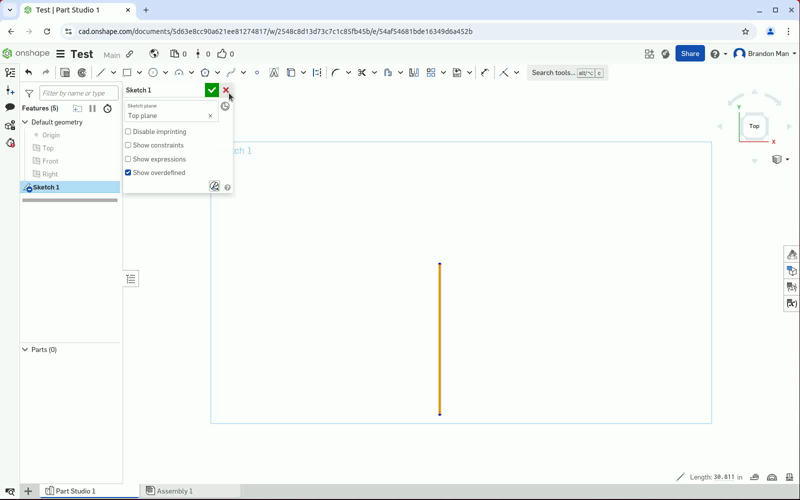
key(shift+h)
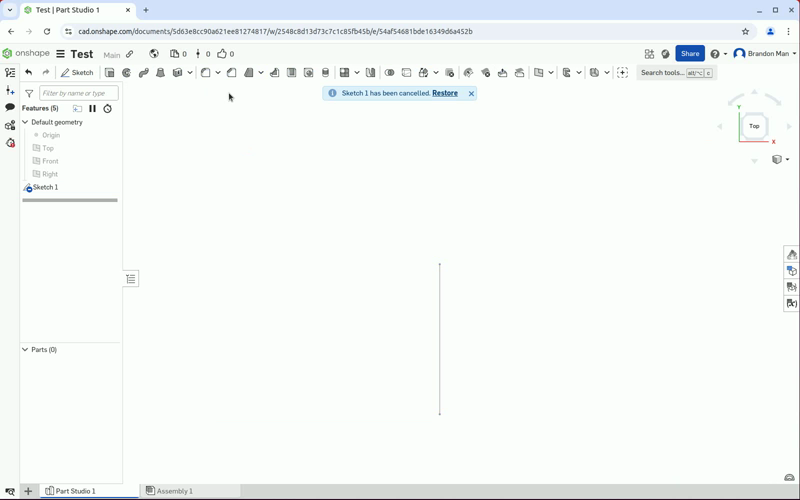
key(shift+s)
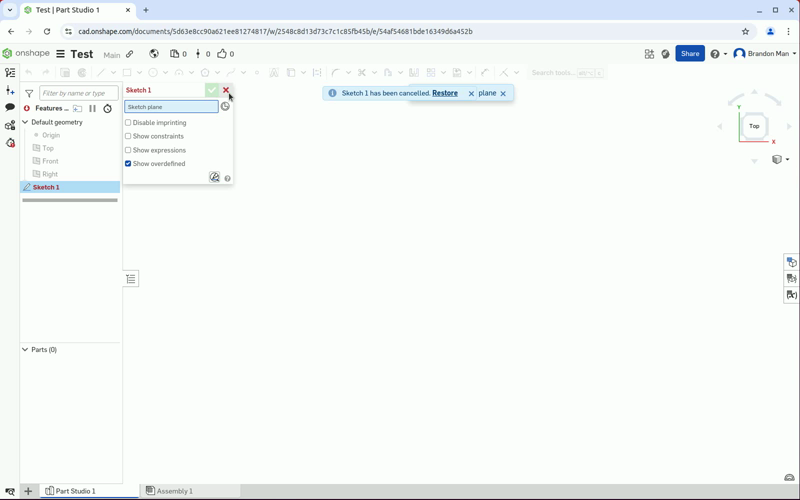
mouse_move(73, 150)
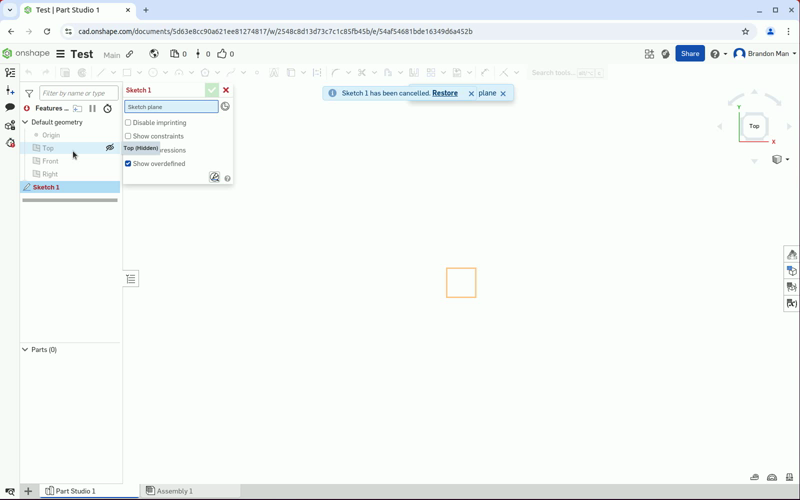
click(73, 150)
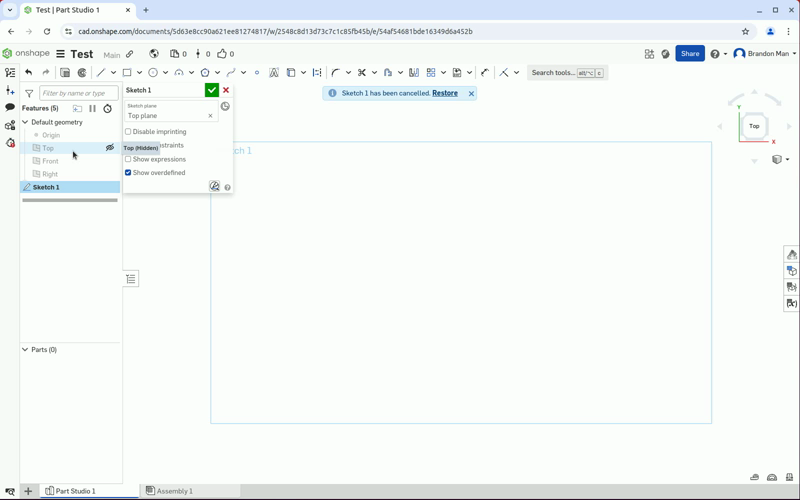
mouse_move(73, 352)
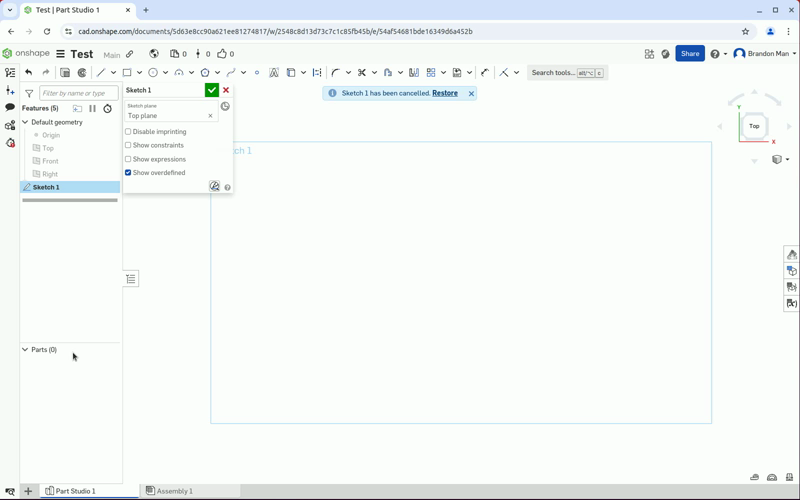
key(y)
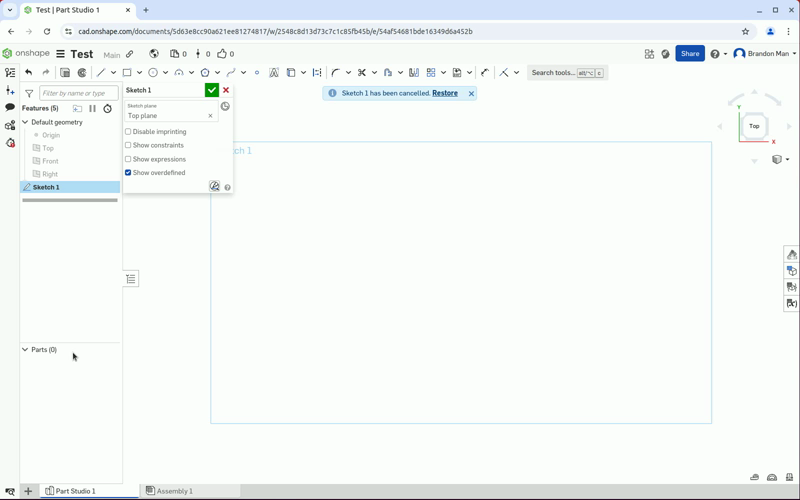
key(c)
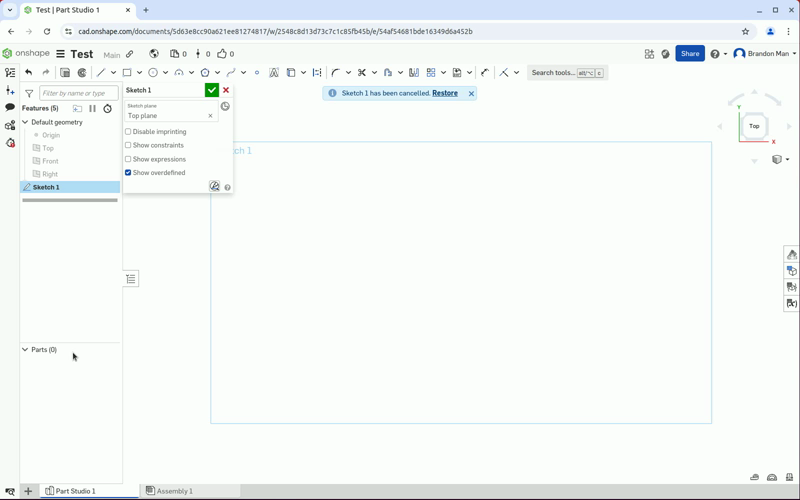
key_down(shift)
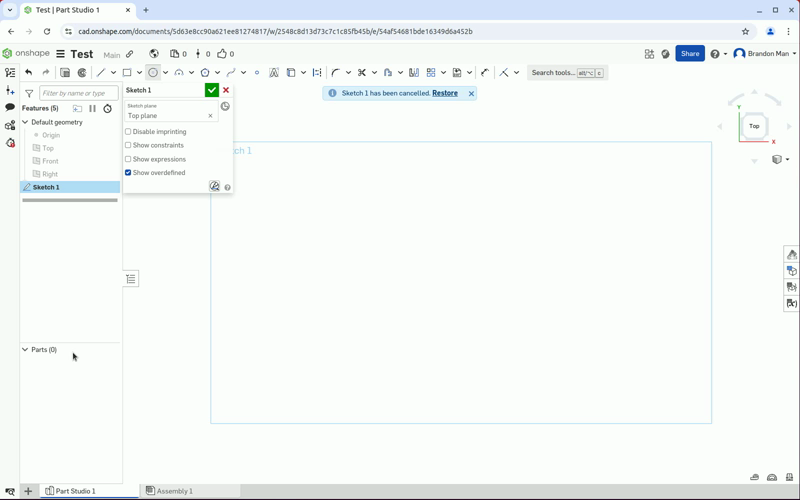
mouse_move(461, 282)
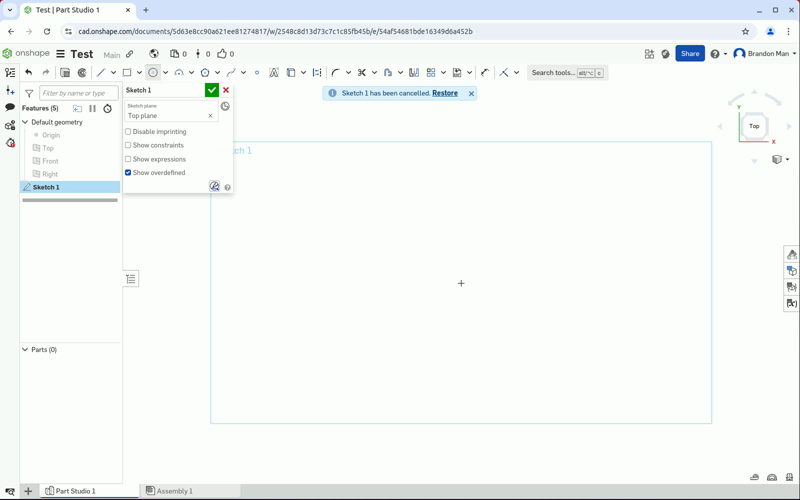
click(461, 282)
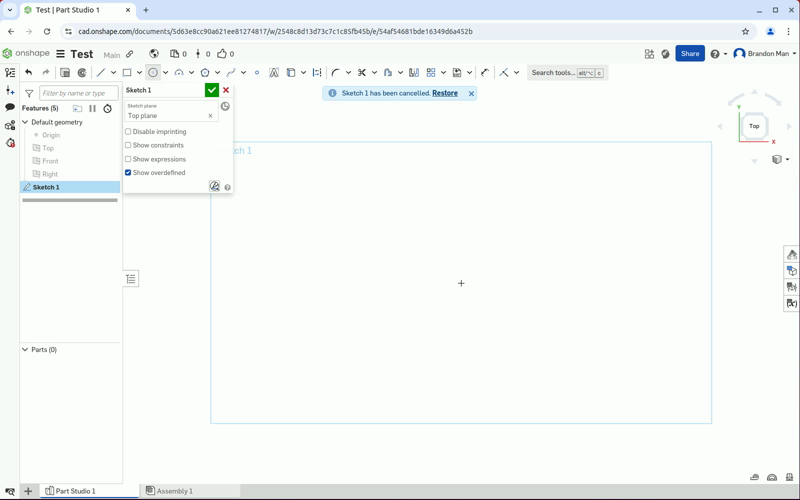
key_up(shift)
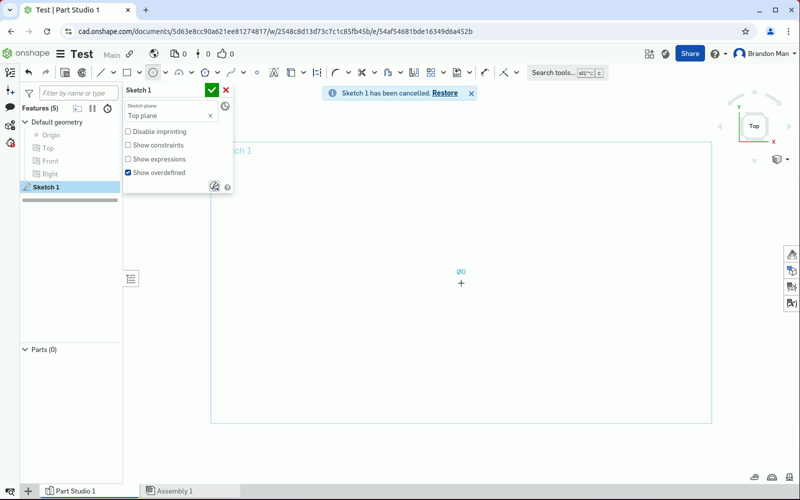
mouse_move(492, 282)
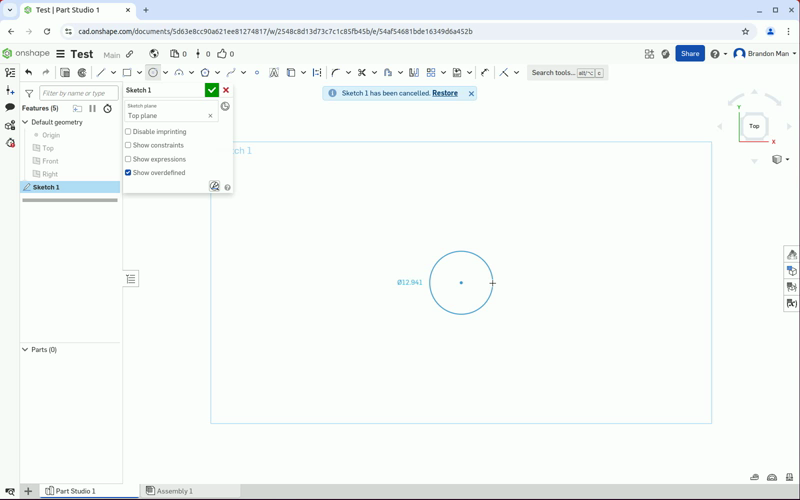
click(492, 282)
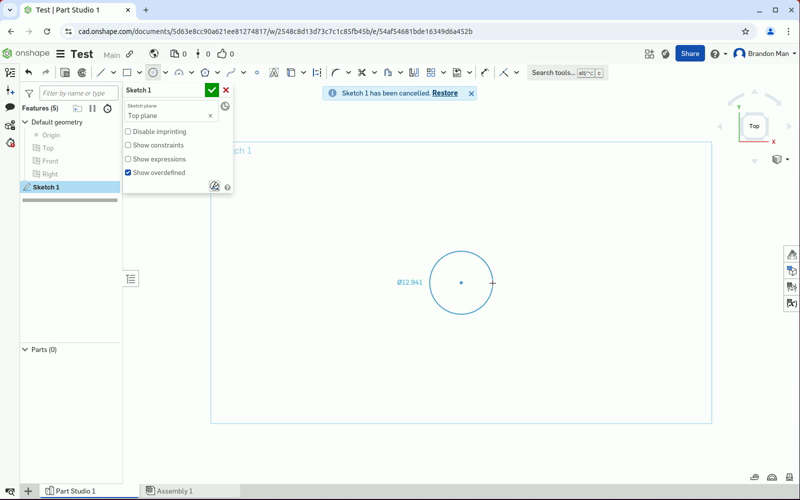
key(esc)
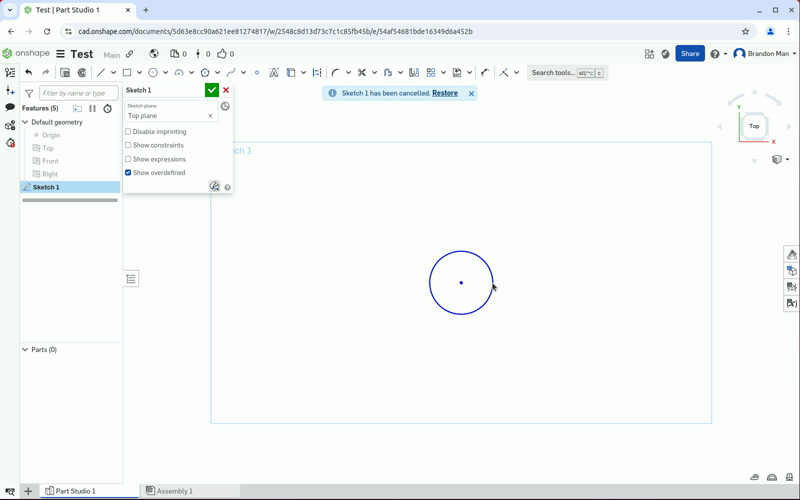
mouse_move(472, 305)
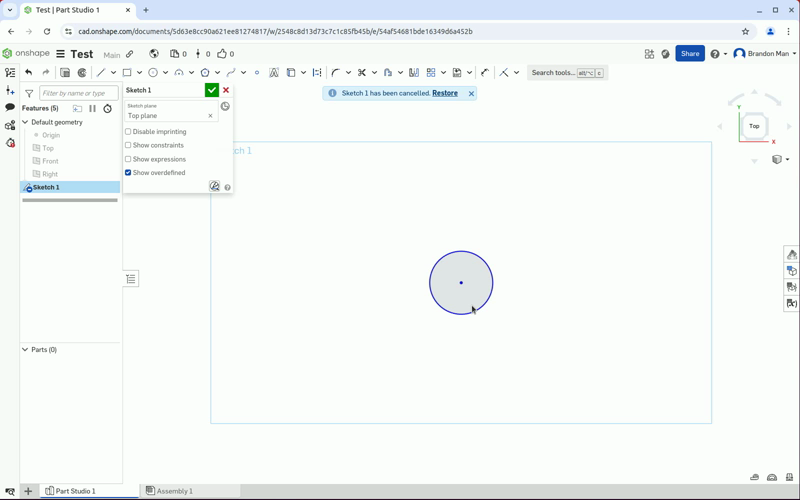
click(472, 305)
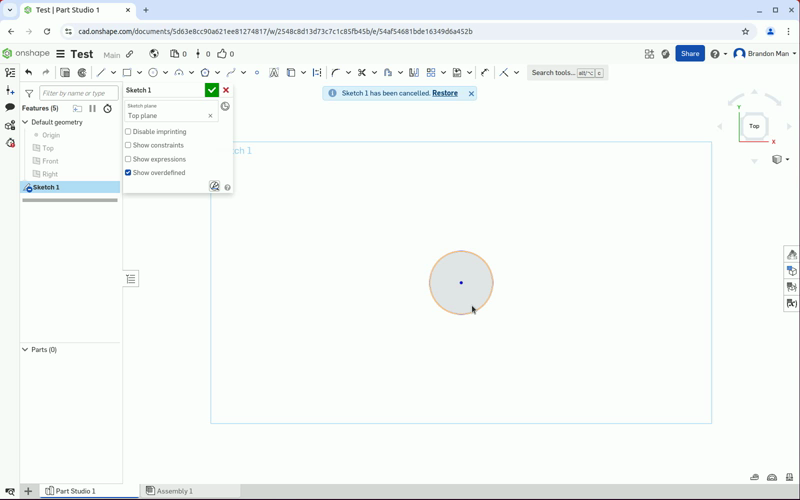
mouse_move(73, 352)
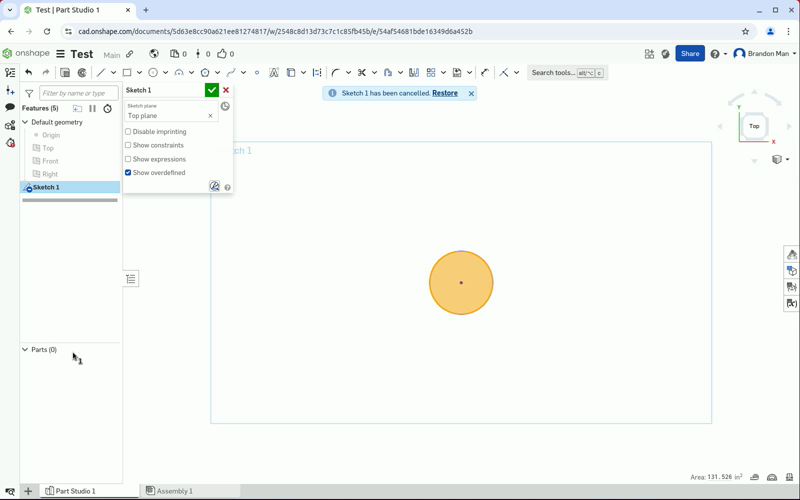
key(shift+y)
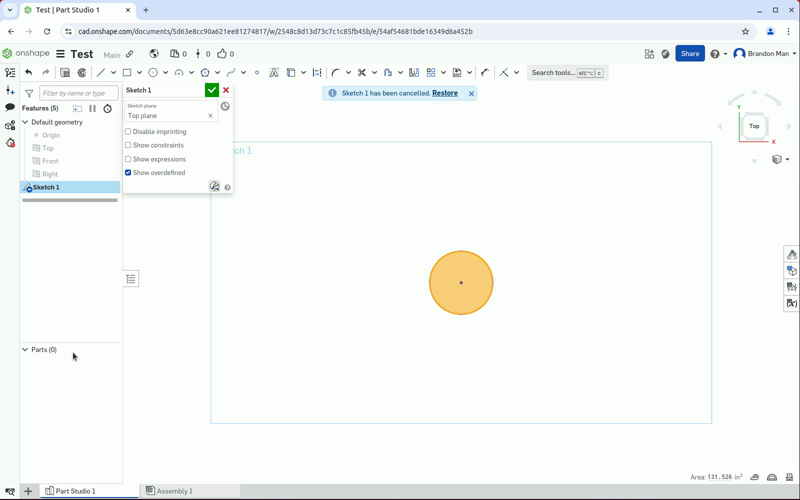
key(shift+e)
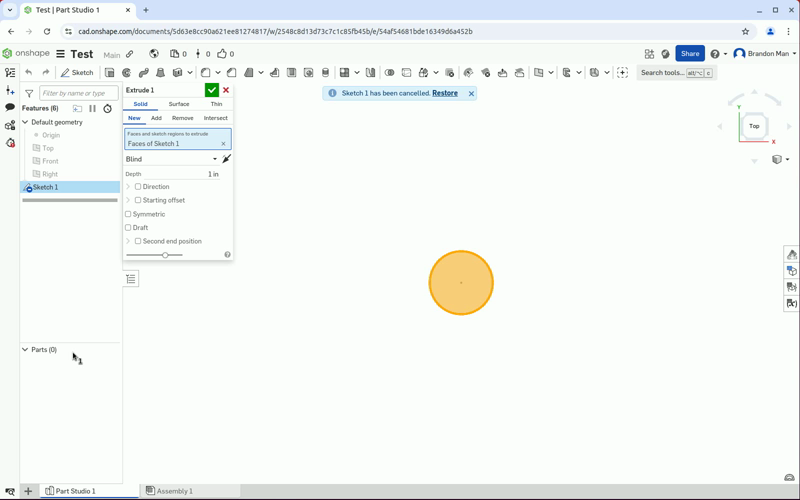
mouse_move(143, 106)
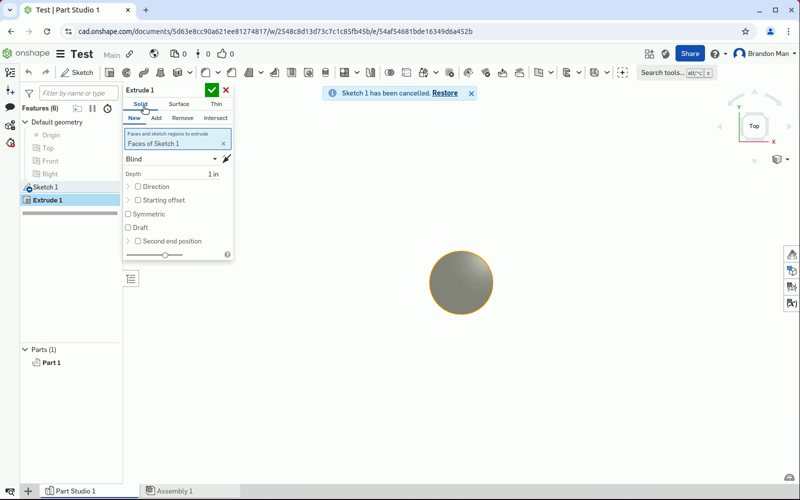
click(143, 106)
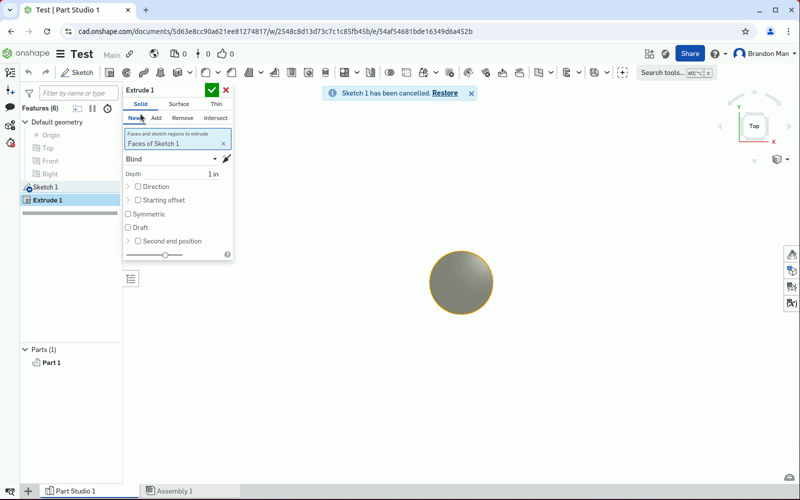
mouse_move(137, 120)
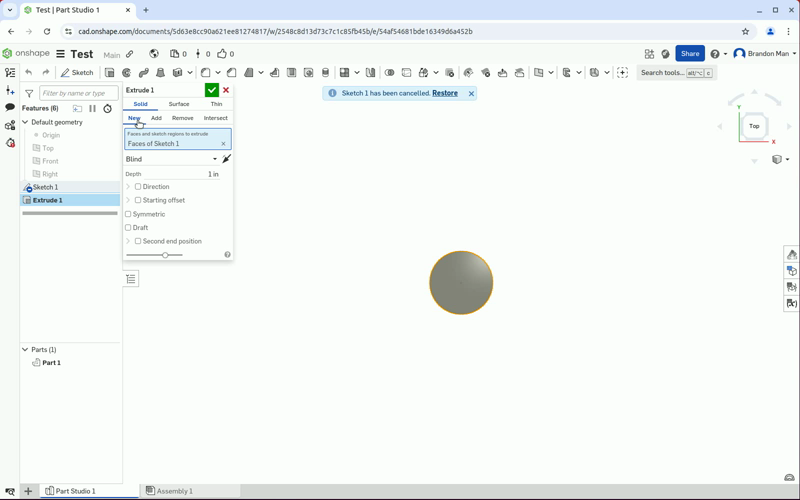
click(137, 120)
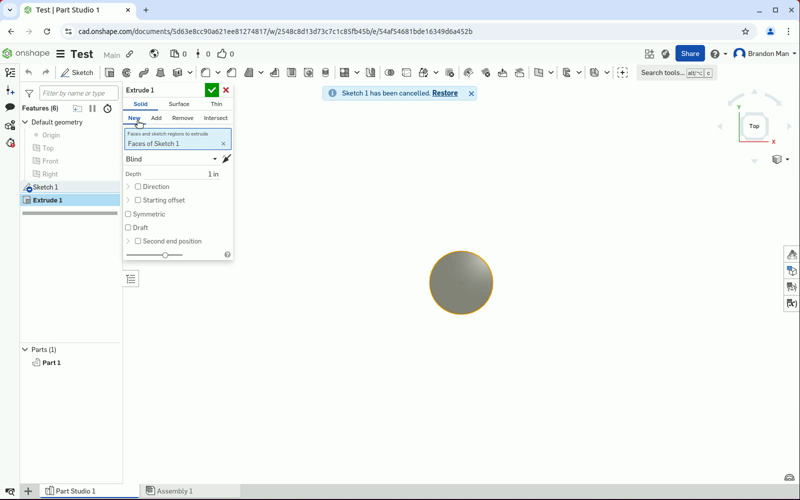
key(tab, 4)
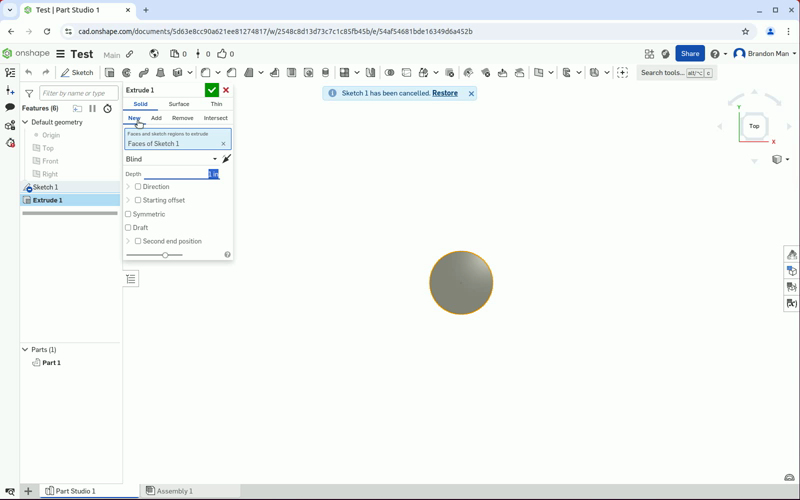
text(17.331)
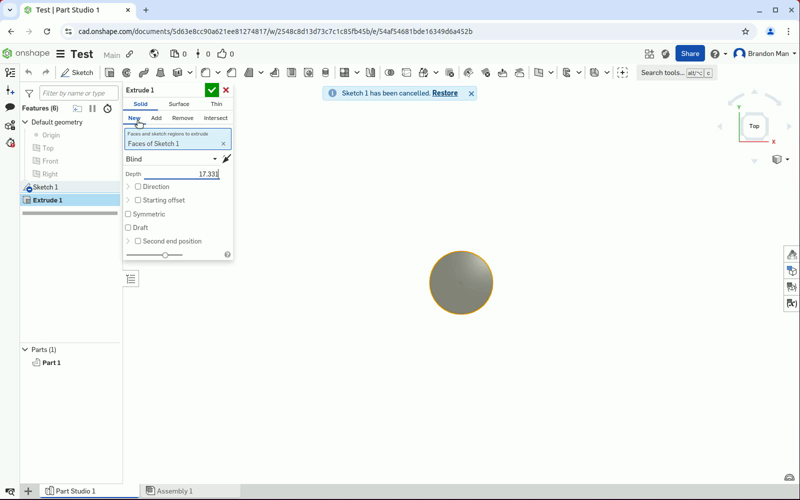
key(enter)
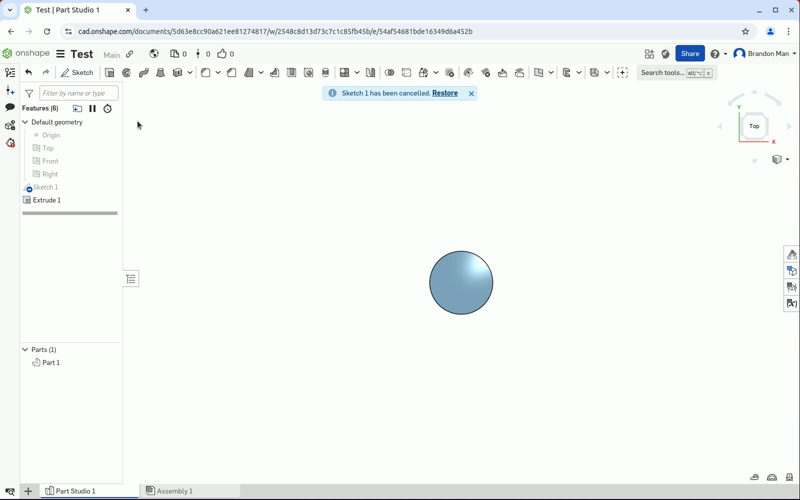
key(shift+h)
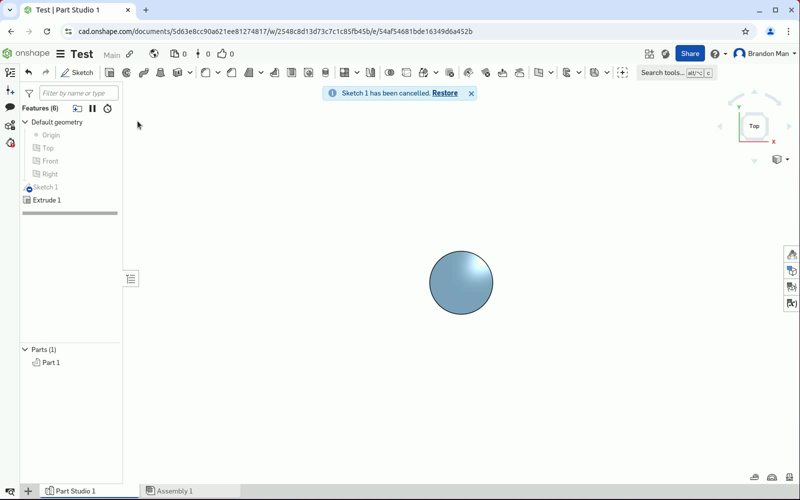
key(shift+h)
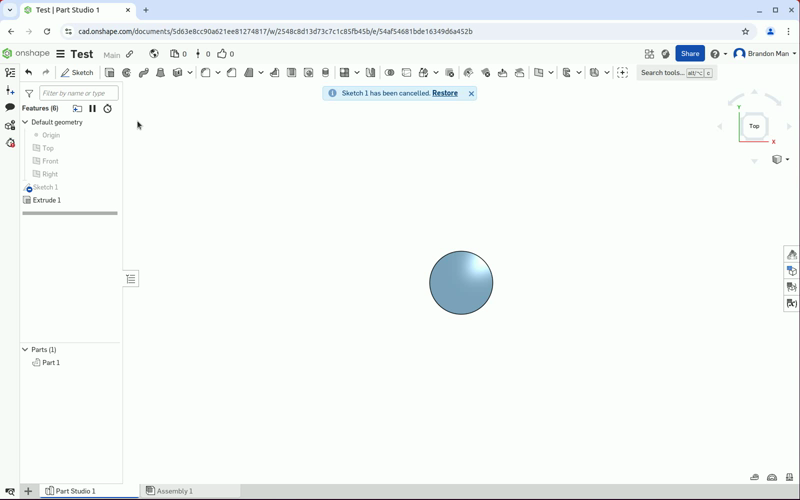
mouse_move(73, 189)
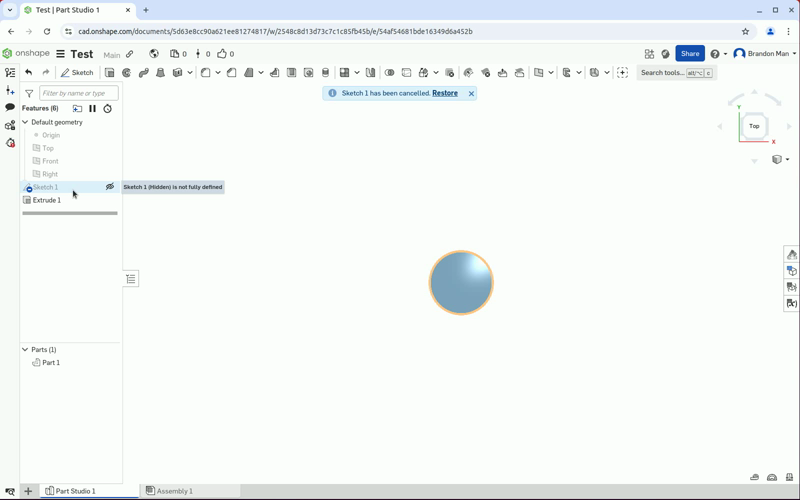
click(73, 189)
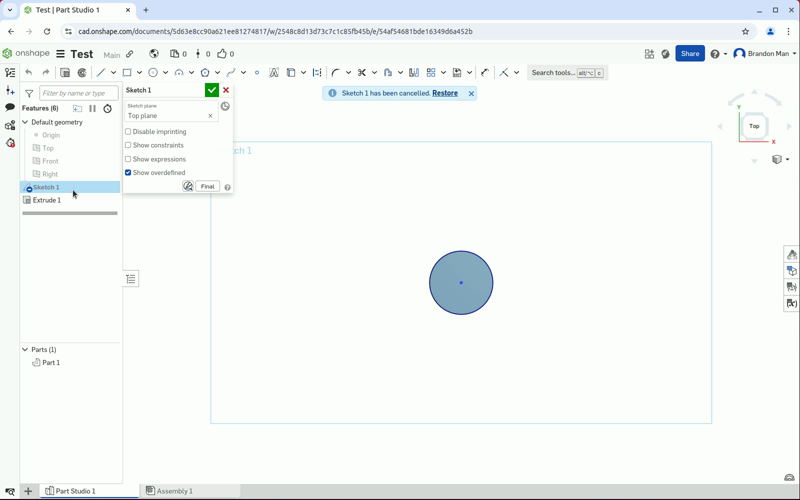
mouse_move(229, 92)
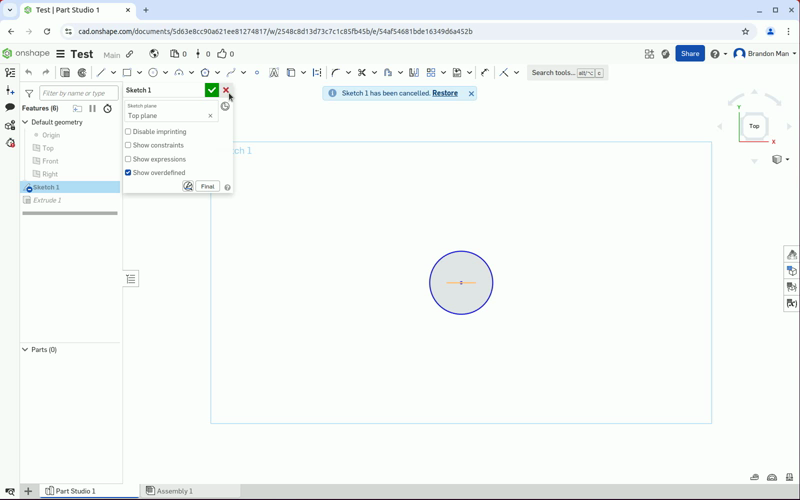
click(229, 92)
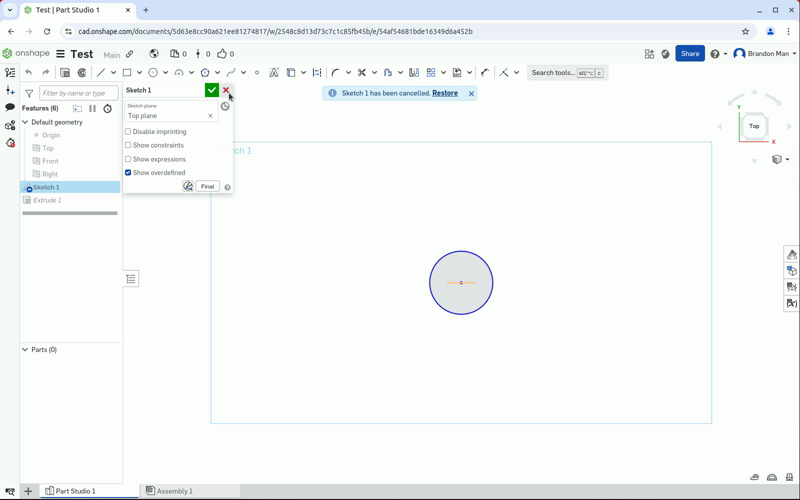
key(shift+s)
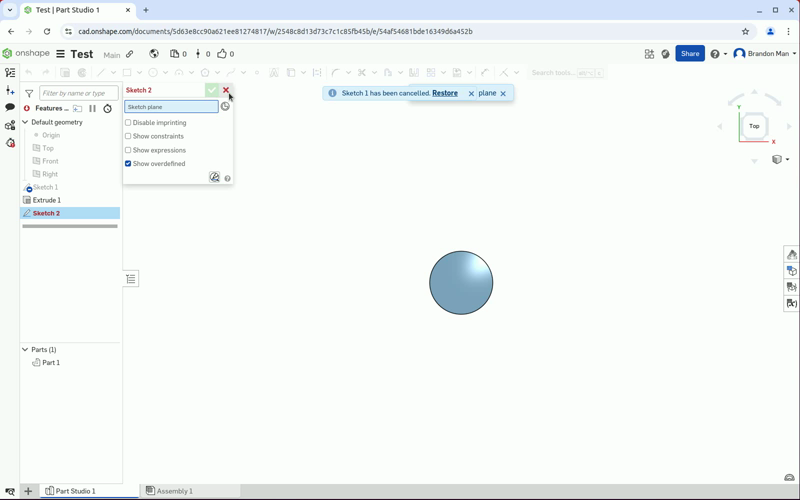
mouse_move(73, 150)
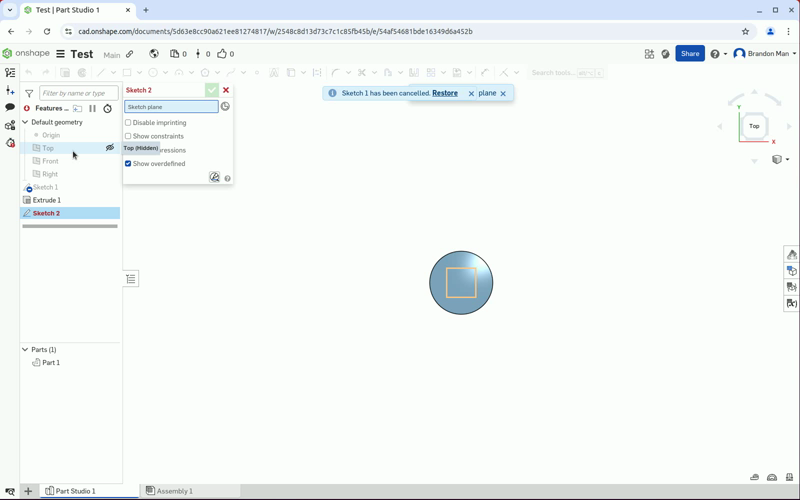
click(73, 150)
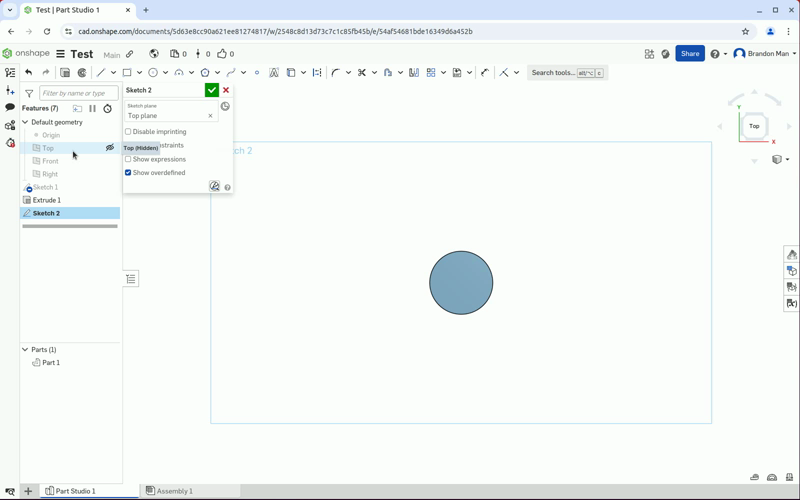
mouse_move(73, 352)
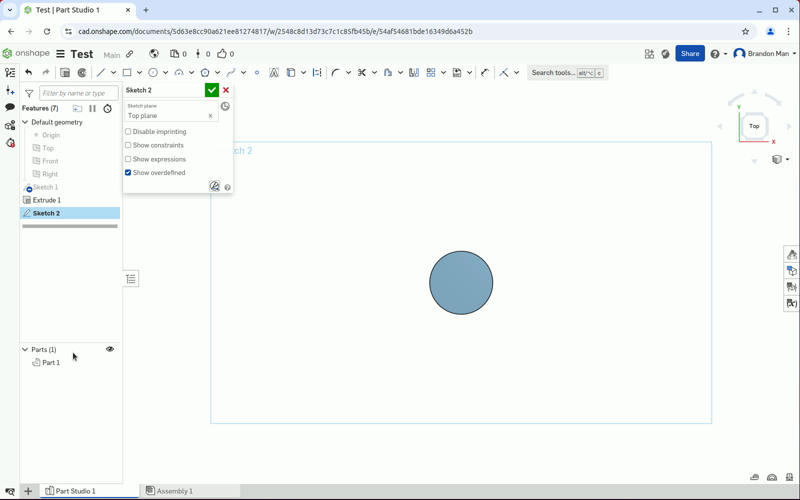
key(y)
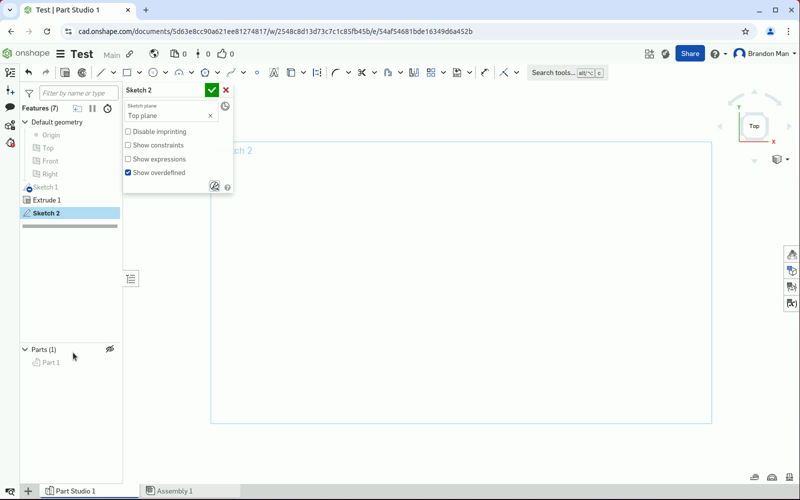
key(a)
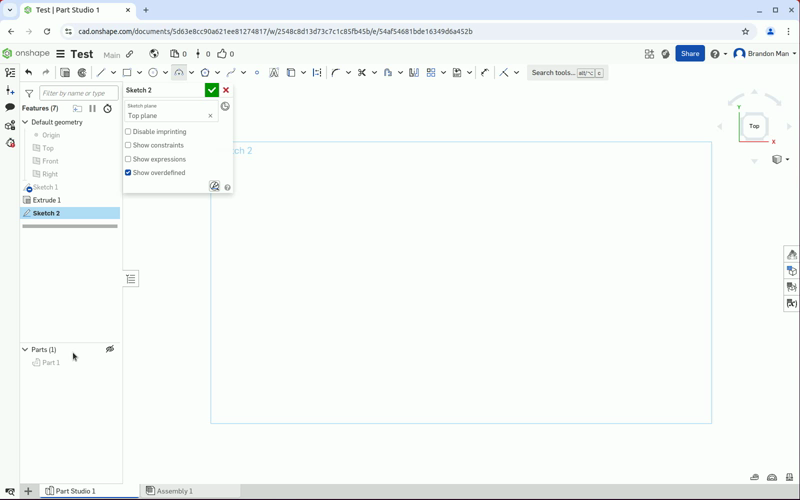
key_down(shift)
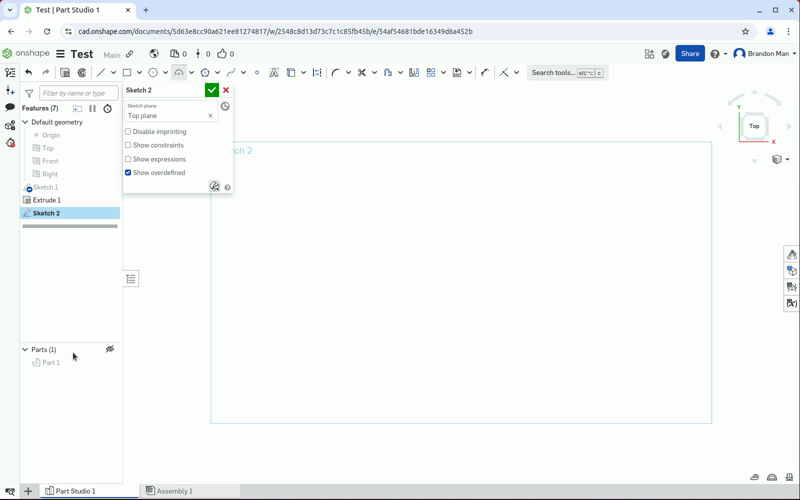
mouse_move(454, 253)
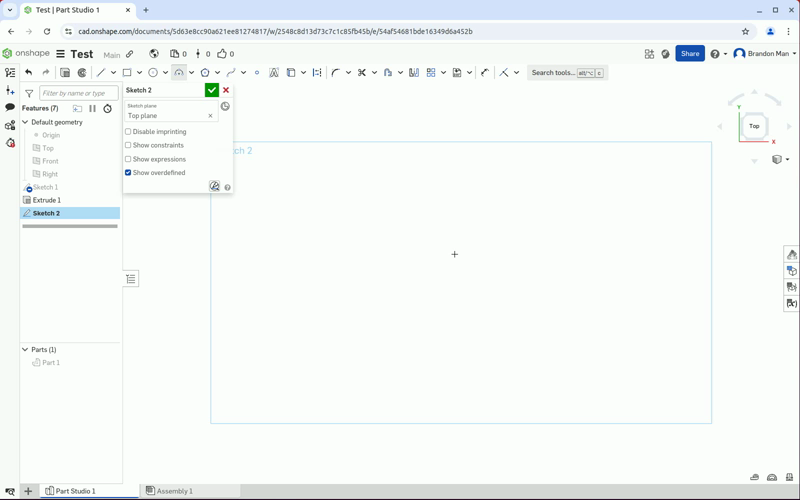
click(454, 253)
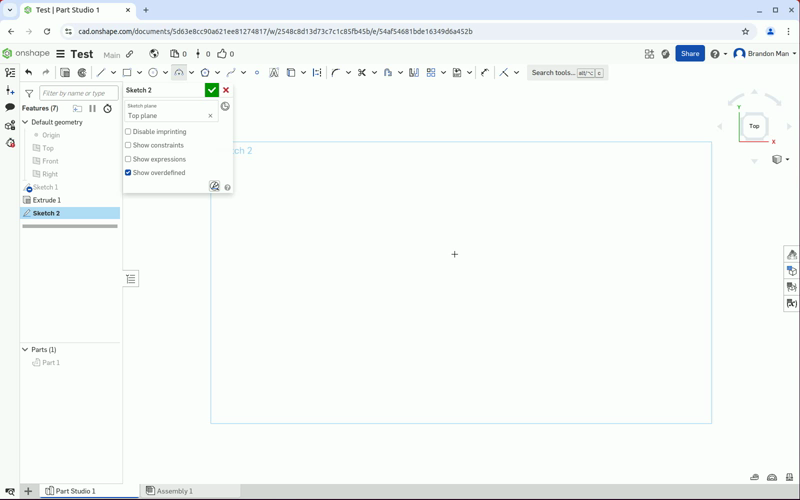
key_up(shift)
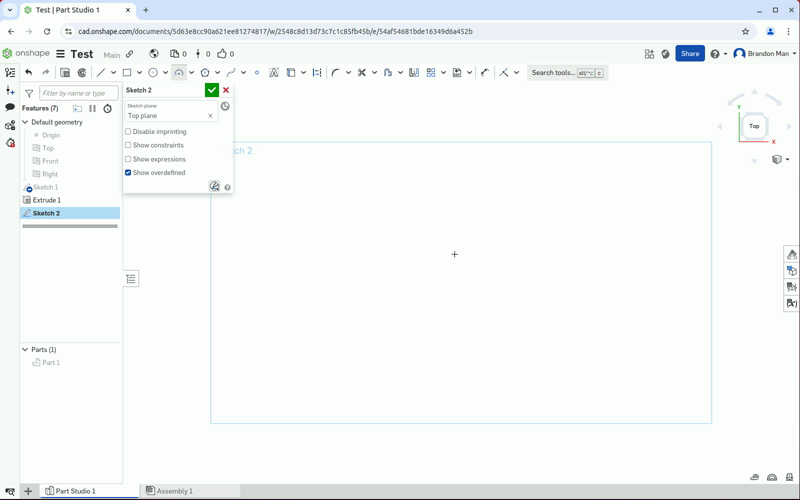
key_down(shift)
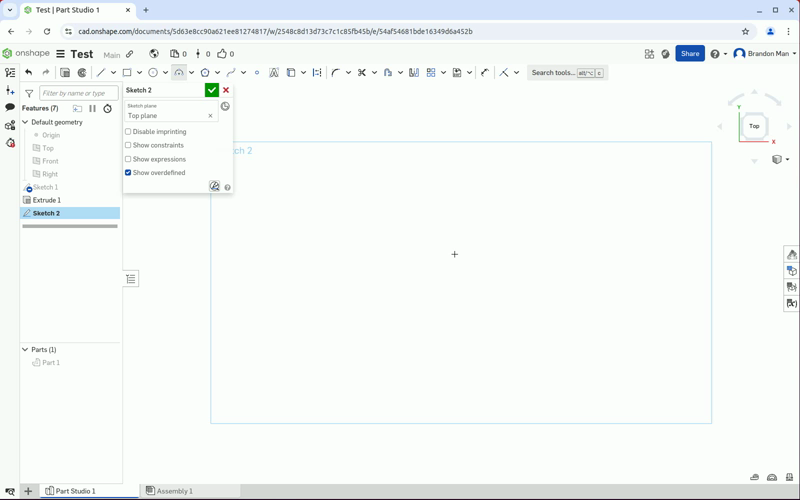
mouse_move(467, 253)
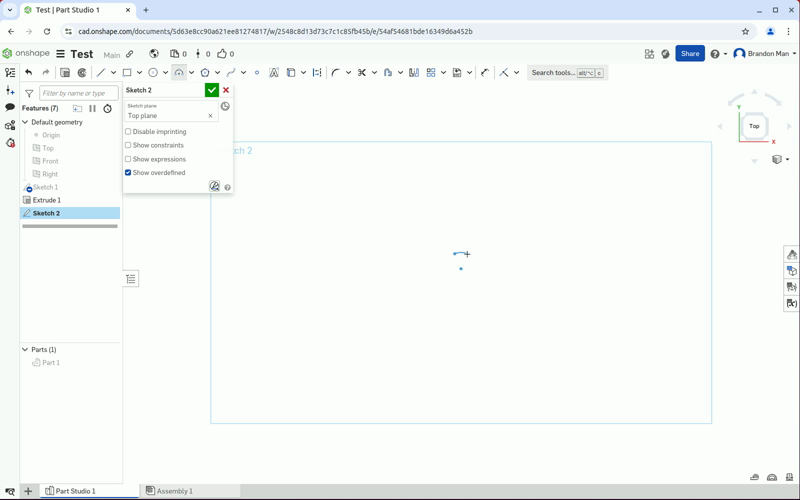
click(467, 253)
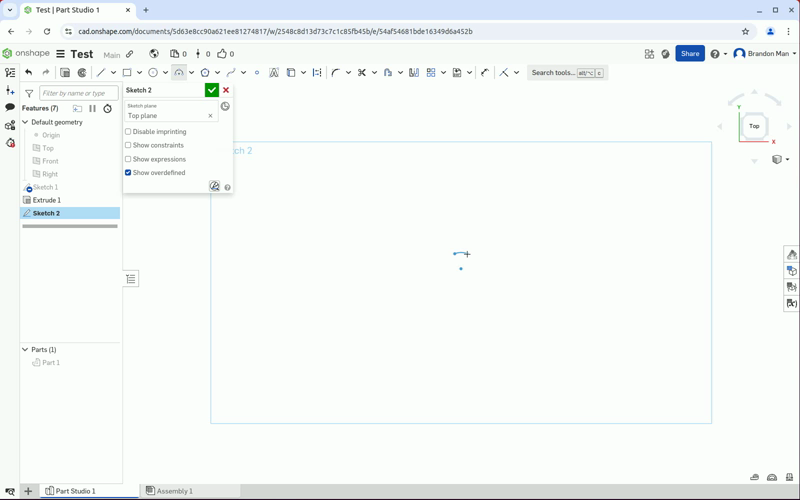
mouse_move(461, 252)
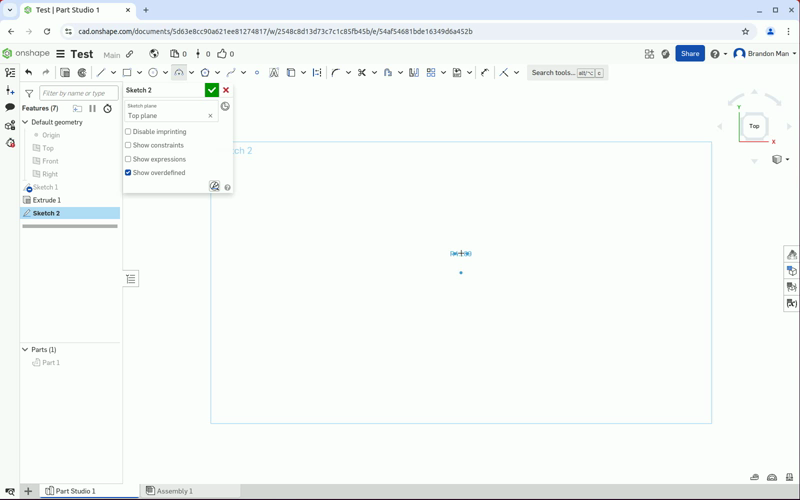
click(461, 252)
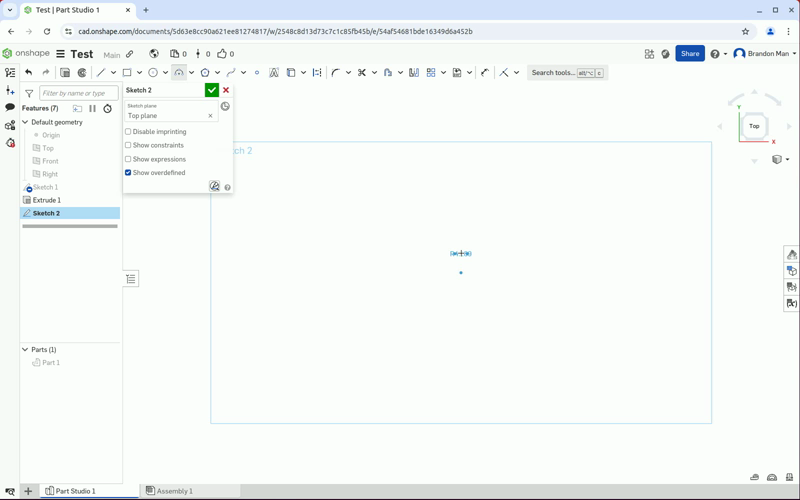
key_up(shift)
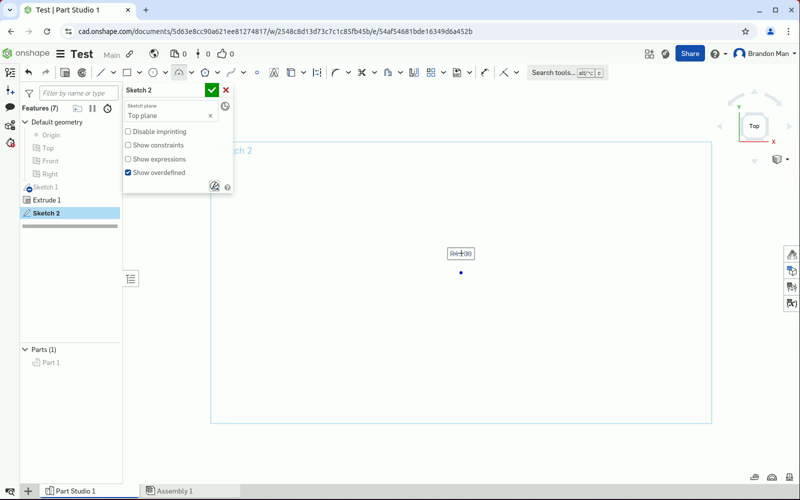
key(esc)
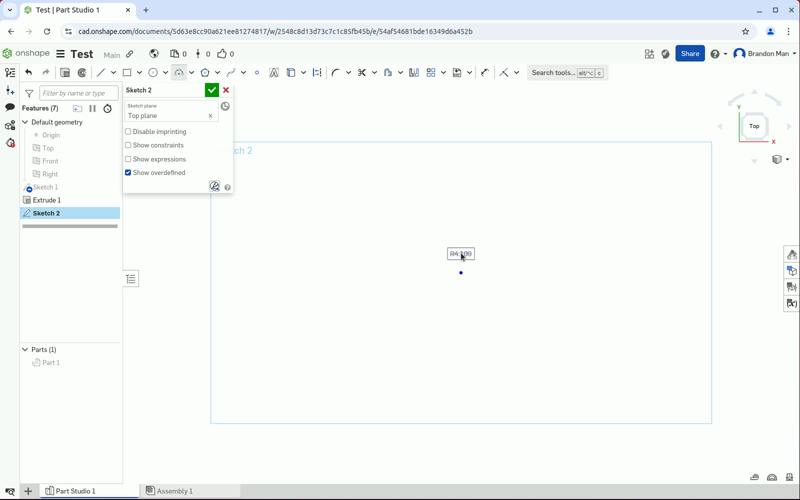
key(l)
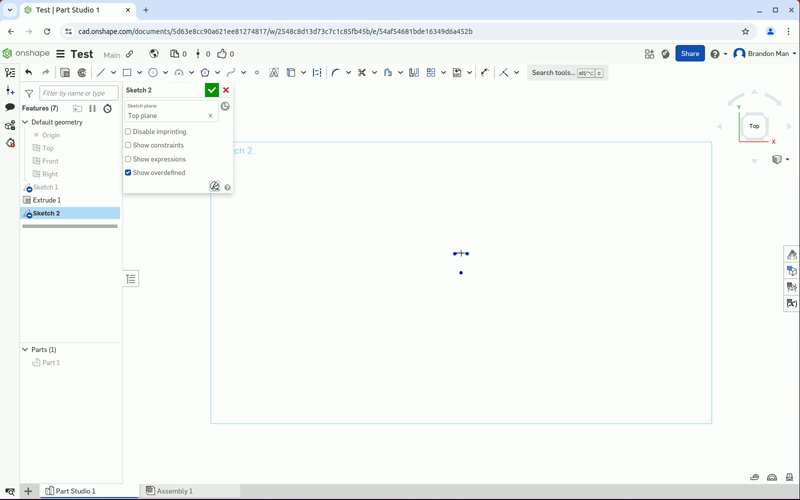
mouse_move(467, 253)
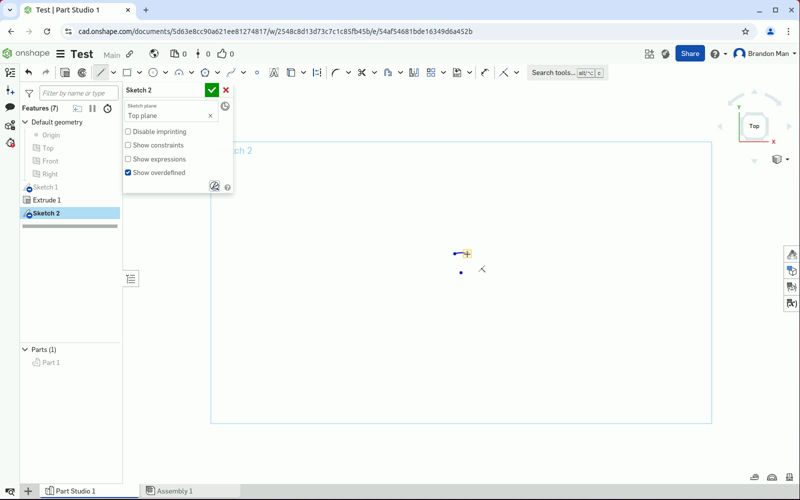
click(467, 253)
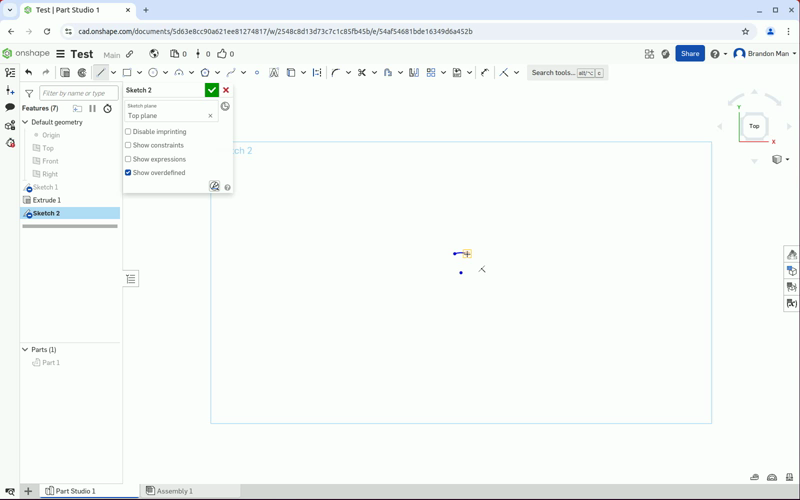
key_down(shift)
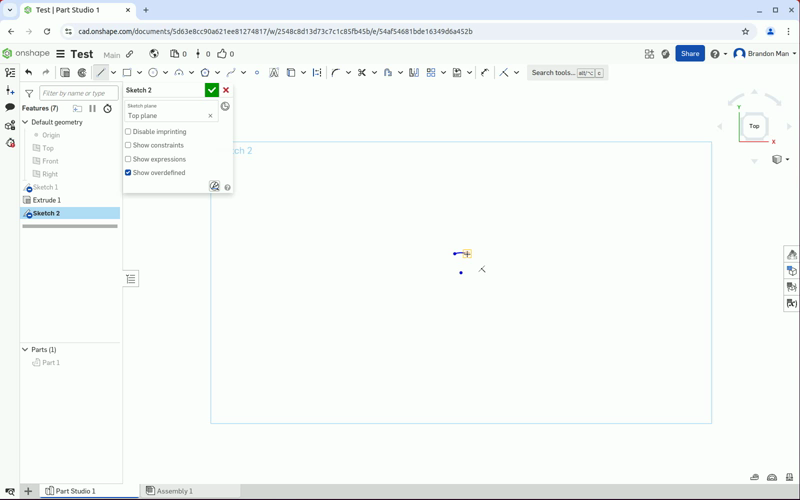
mouse_move(471, 170)
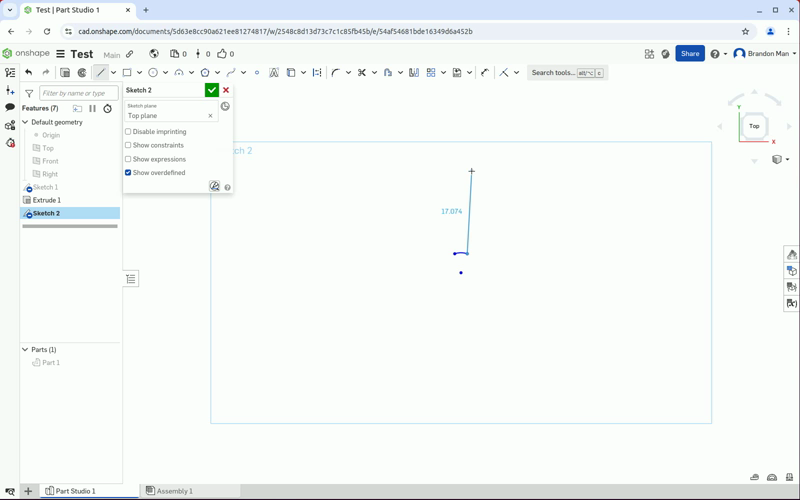
click(471, 170)
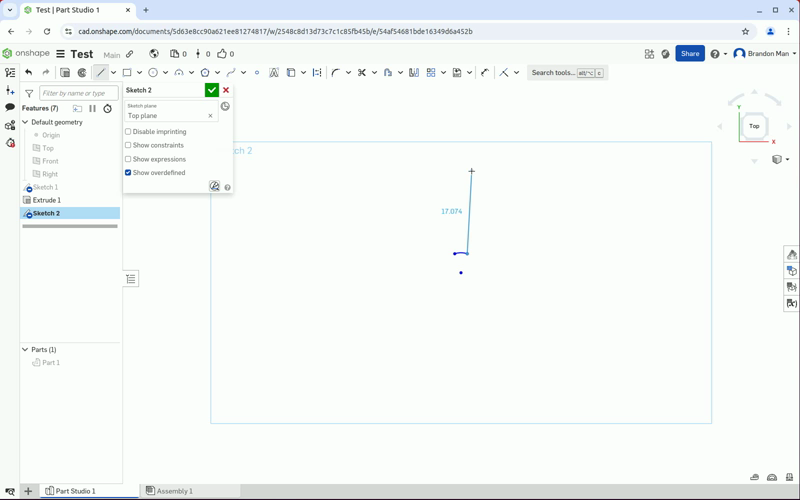
key_up(shift)
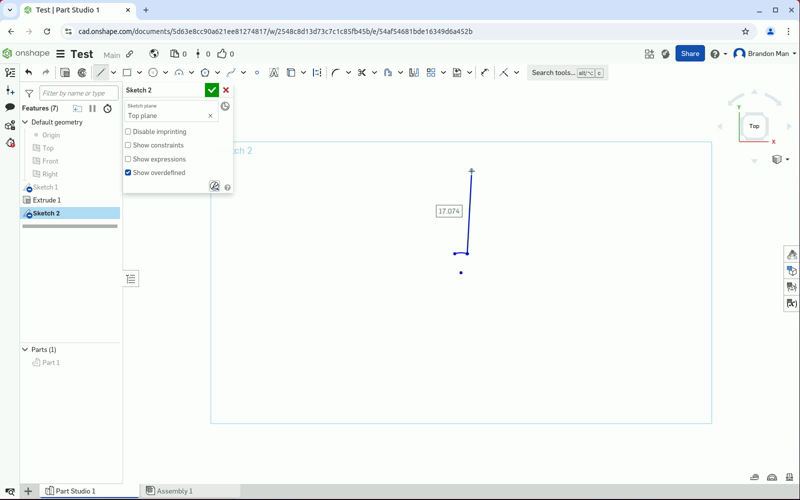
key_down(shift)
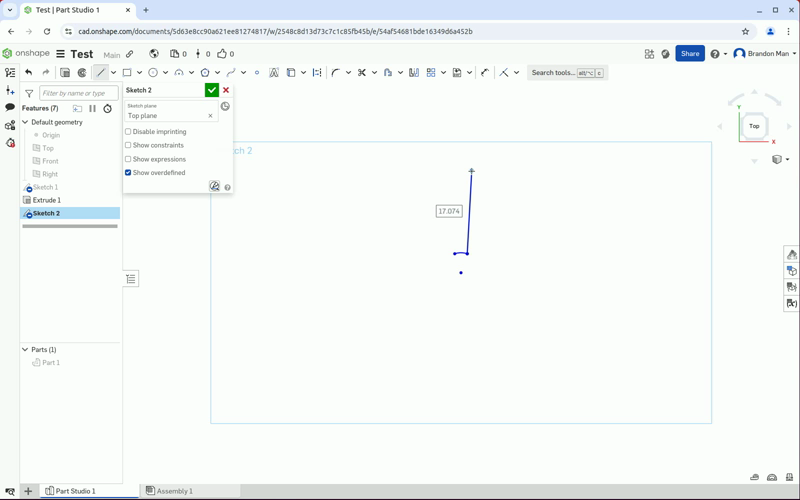
mouse_move(501, 170)
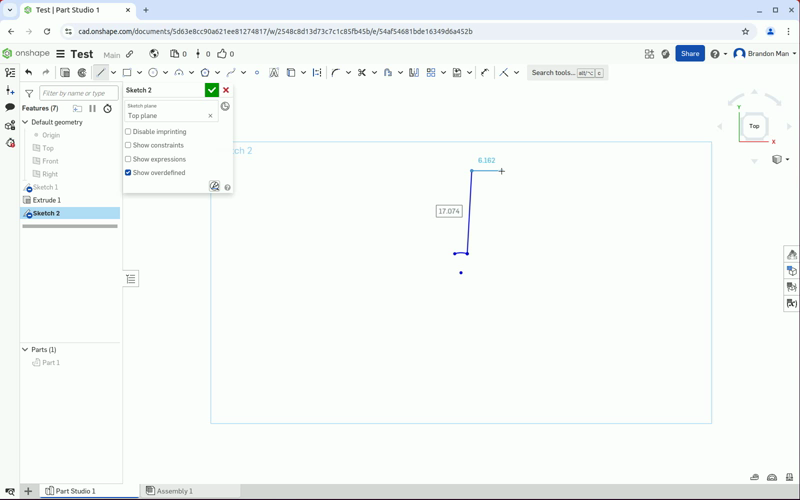
mouse_move(454, 170)
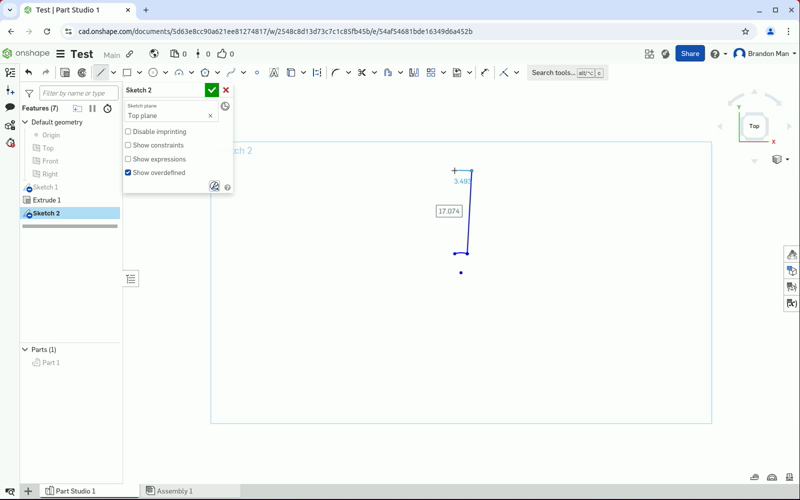
click(454, 170)
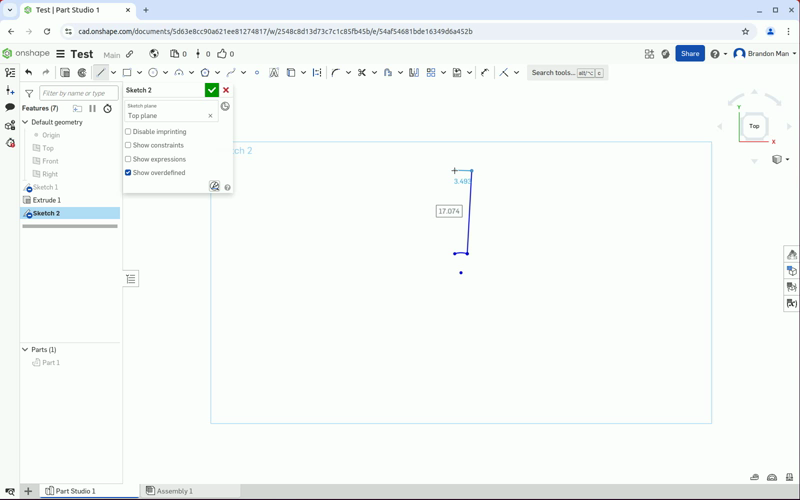
key_up(shift)
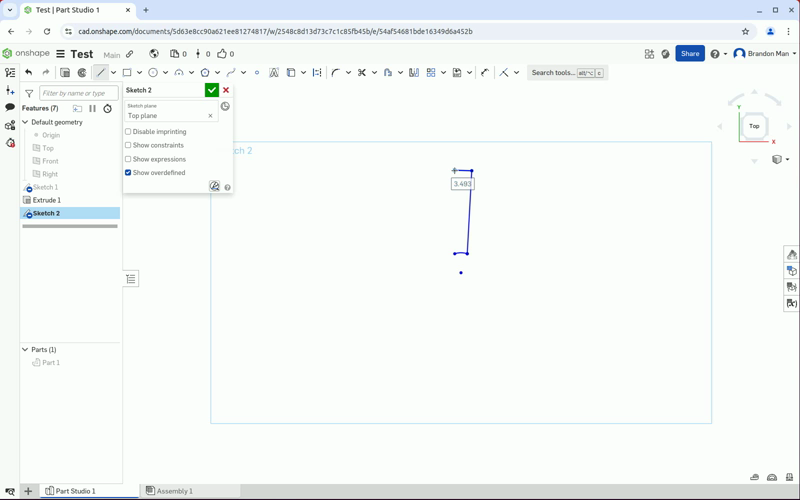
key_down(shift)
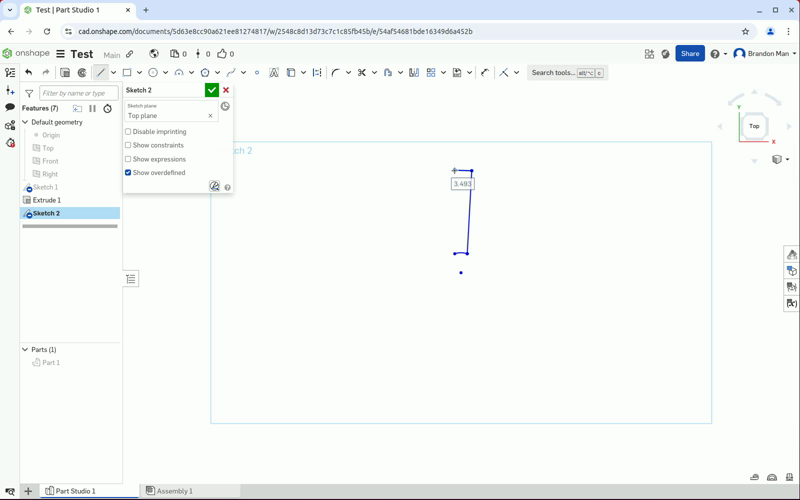
mouse_move(454, 253)
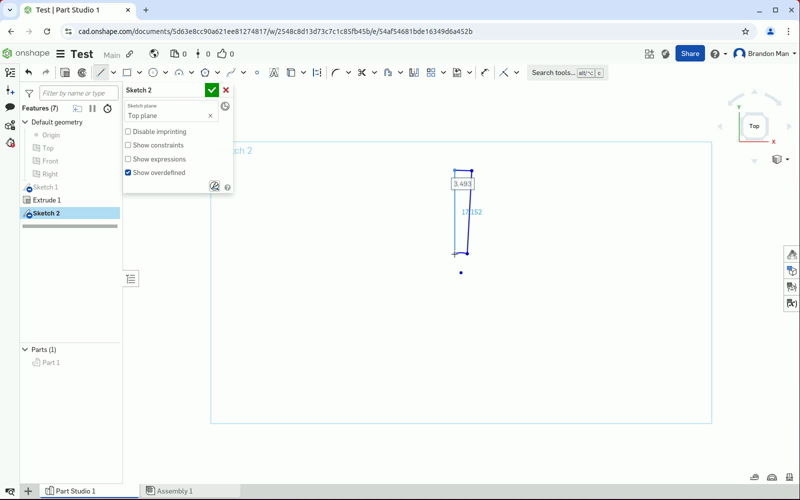
key_up(shift)
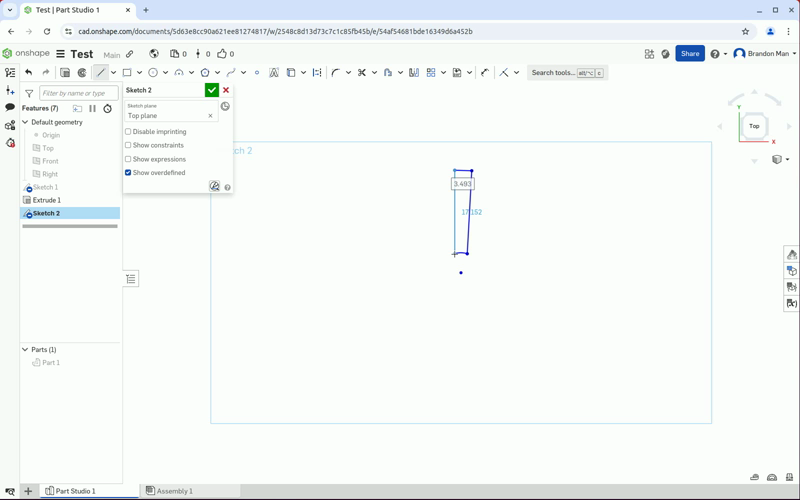
click(454, 253)
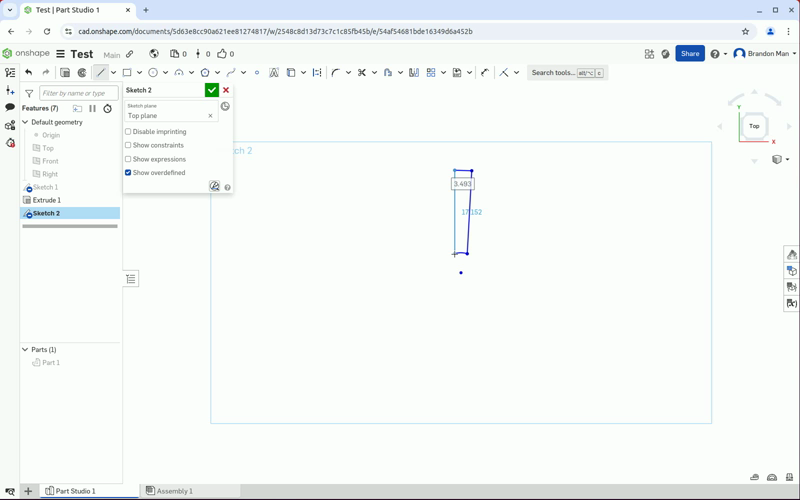
key(esc)
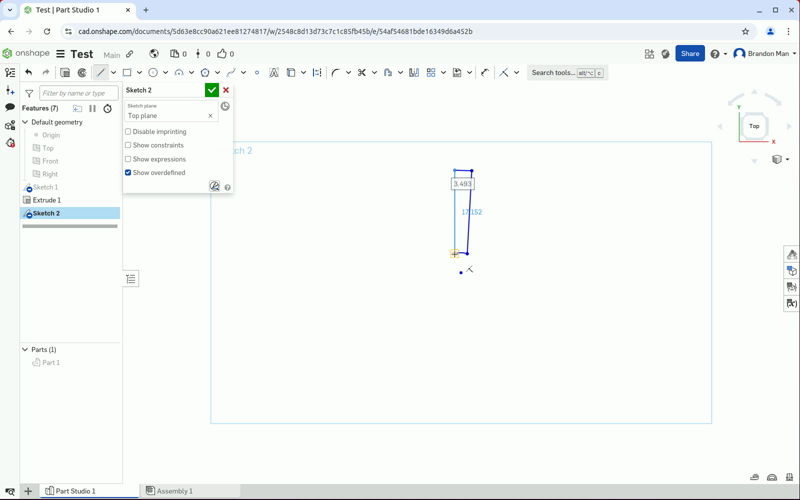
mouse_move(463, 213)
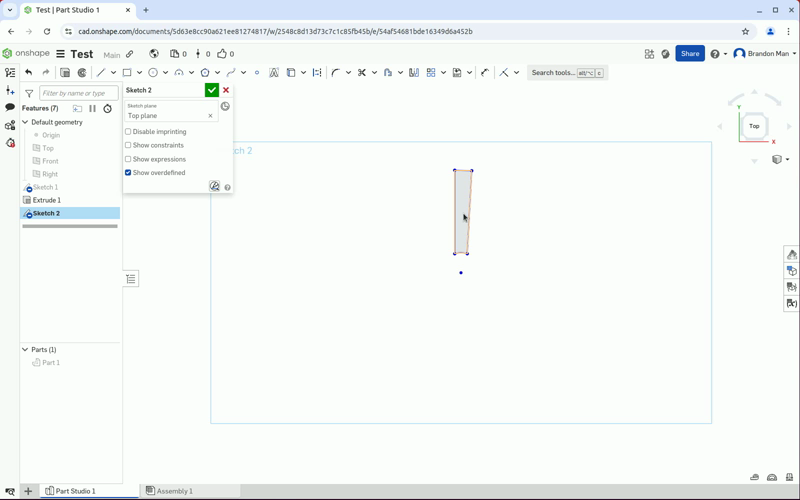
scroll(6)
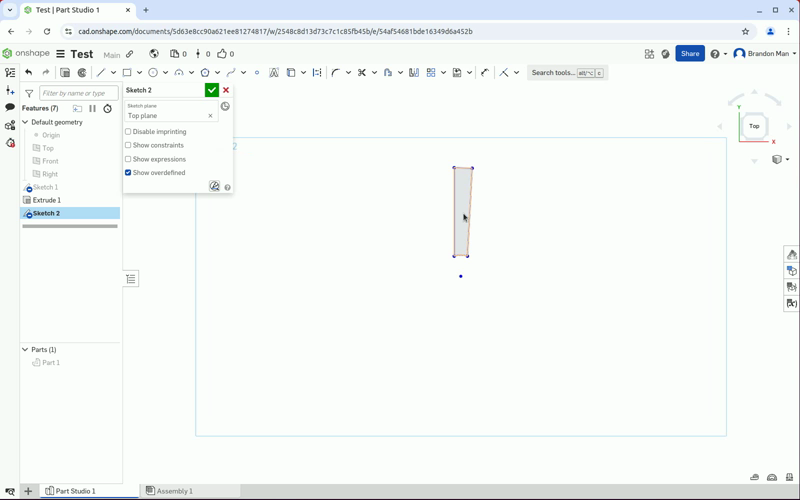
scroll(6)
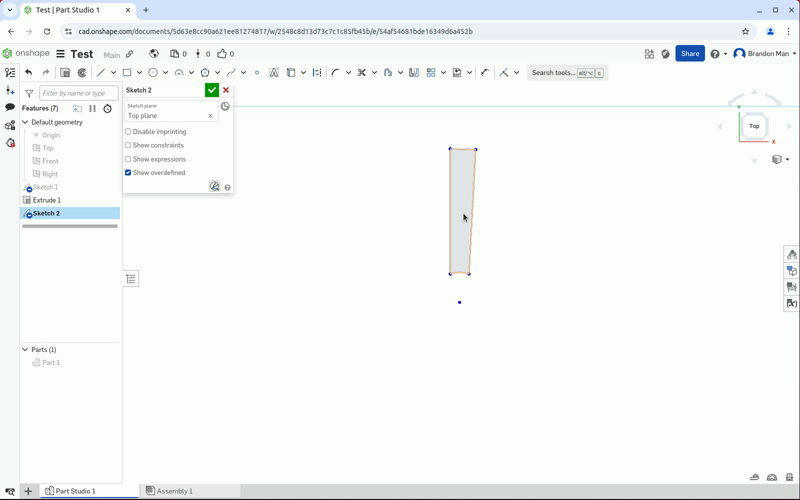
scroll(6)
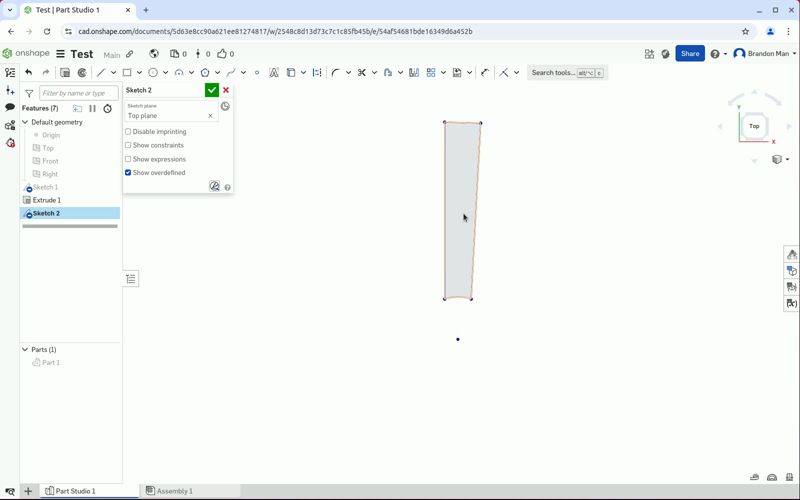
scroll(6)
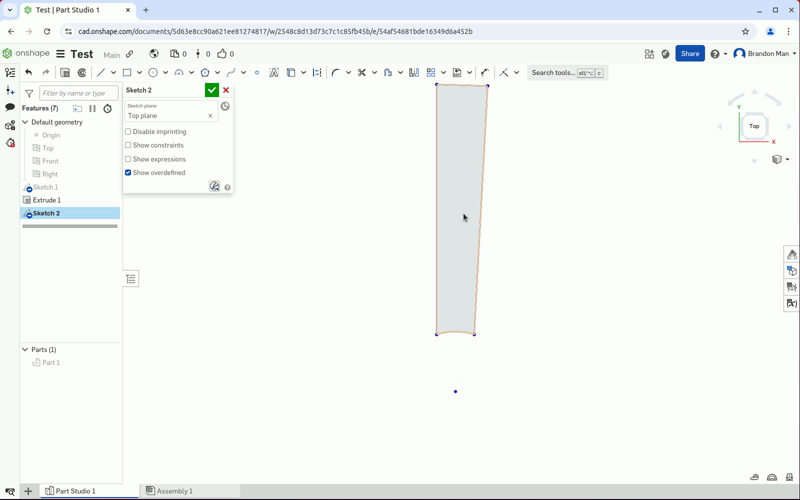
scroll(6)
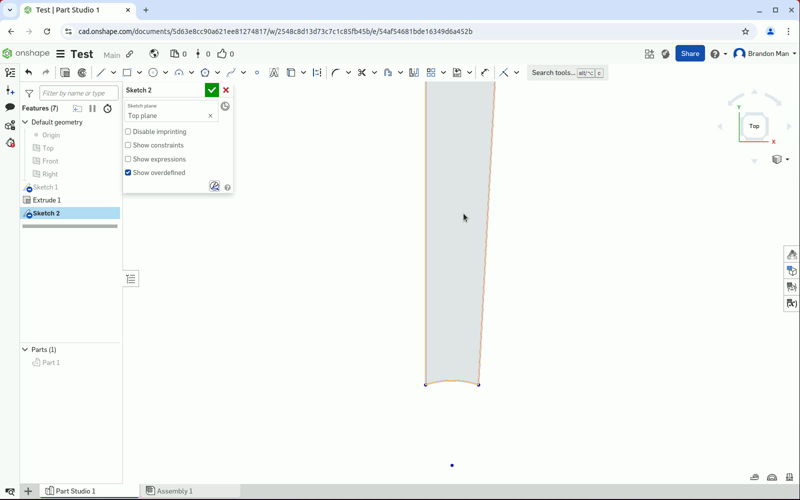
scroll(6)
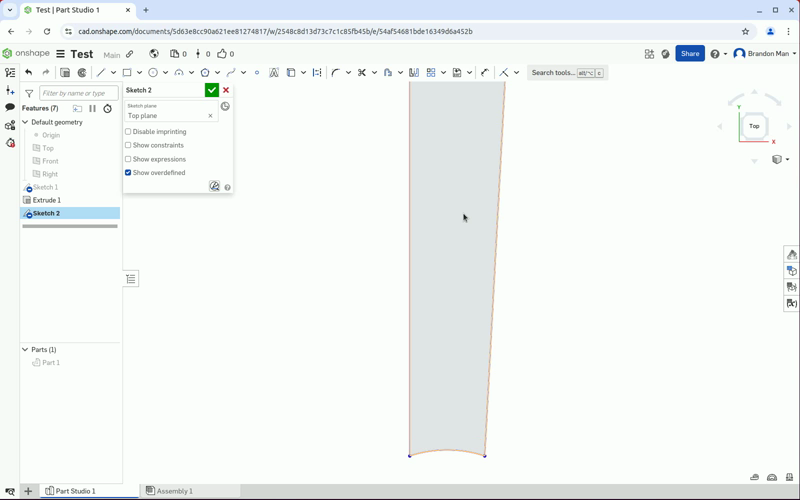
scroll(6)
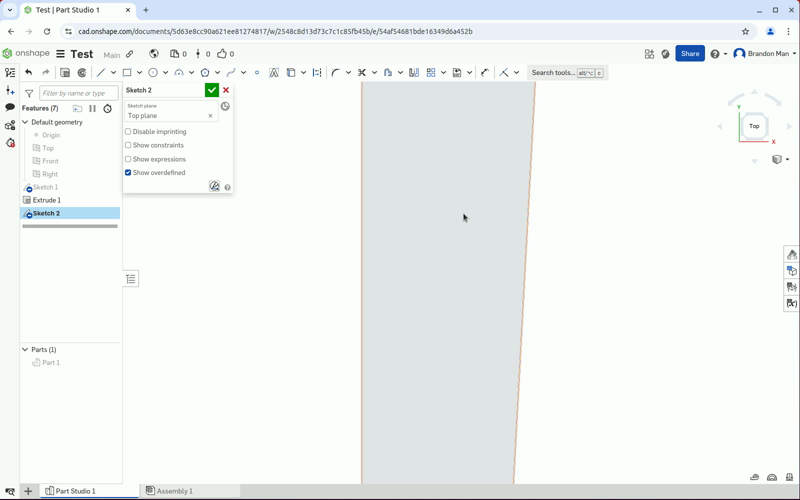
click(463, 213)
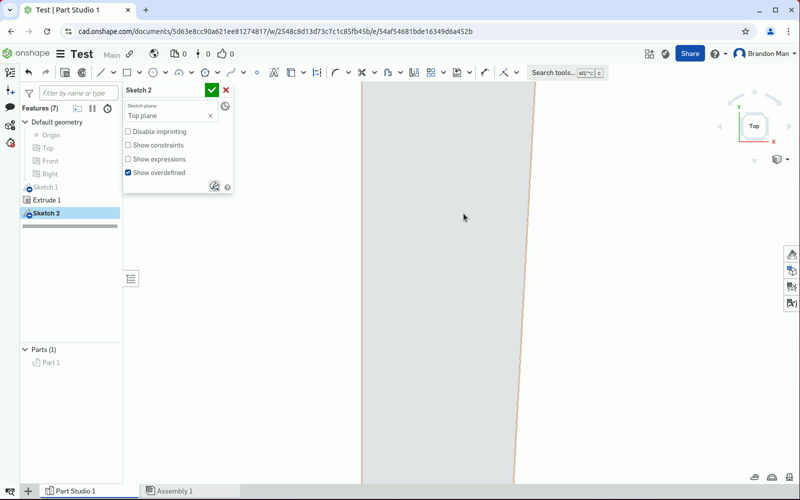
scroll(-6)
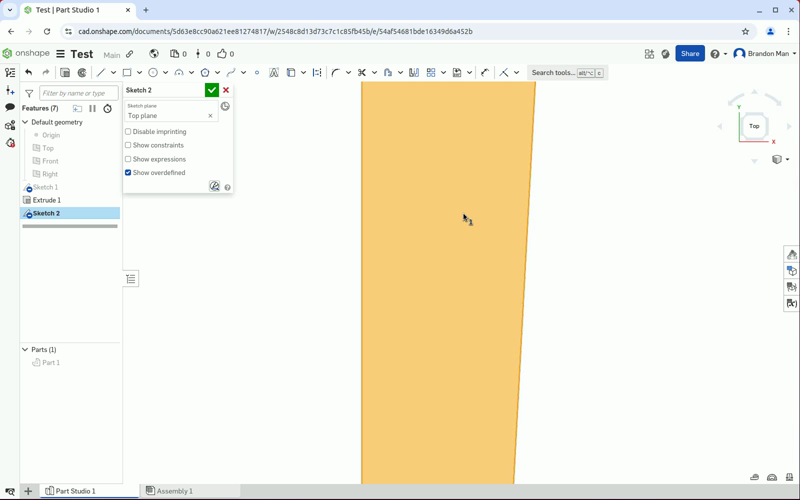
scroll(-6)
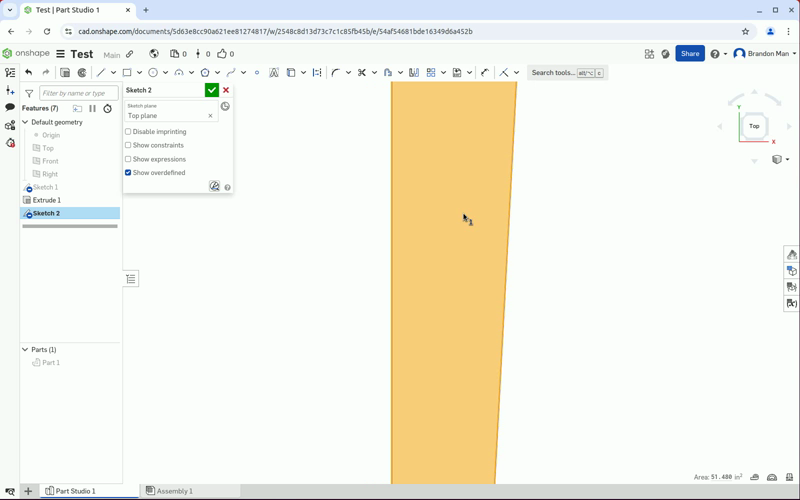
scroll(-6)
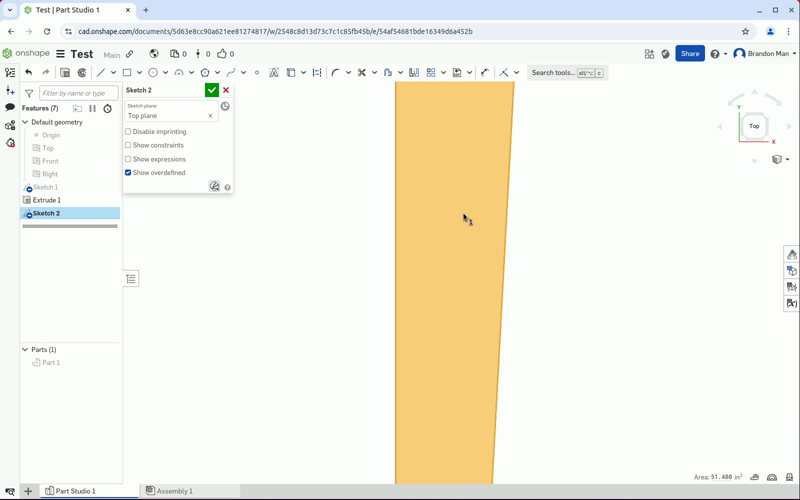
scroll(-6)
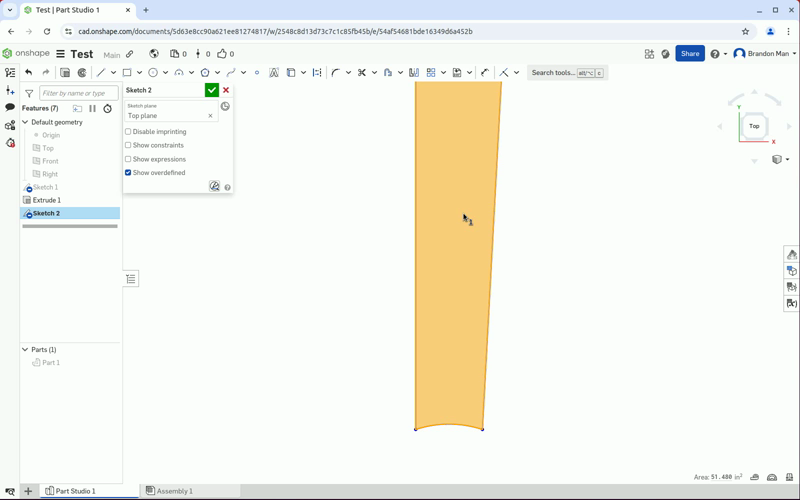
scroll(-6)
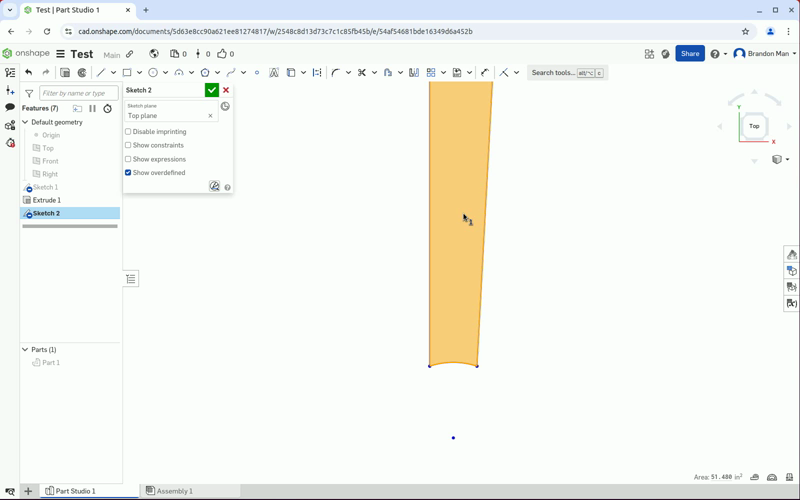
scroll(-6)
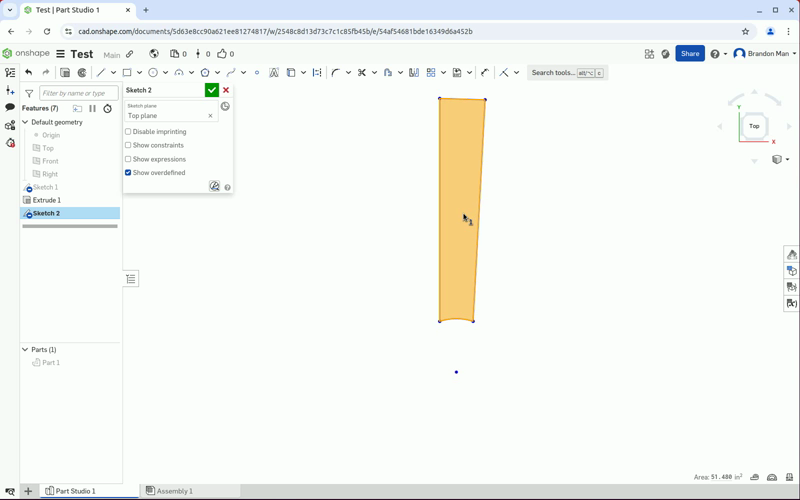
scroll(-6)
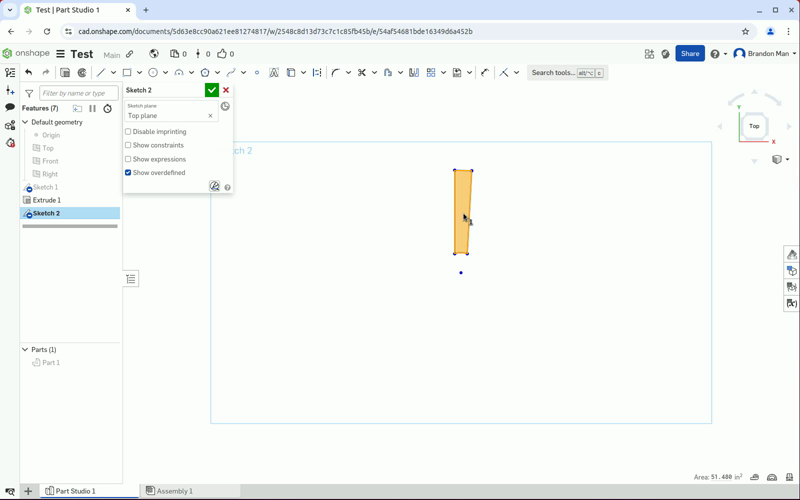
mouse_move(73, 352)
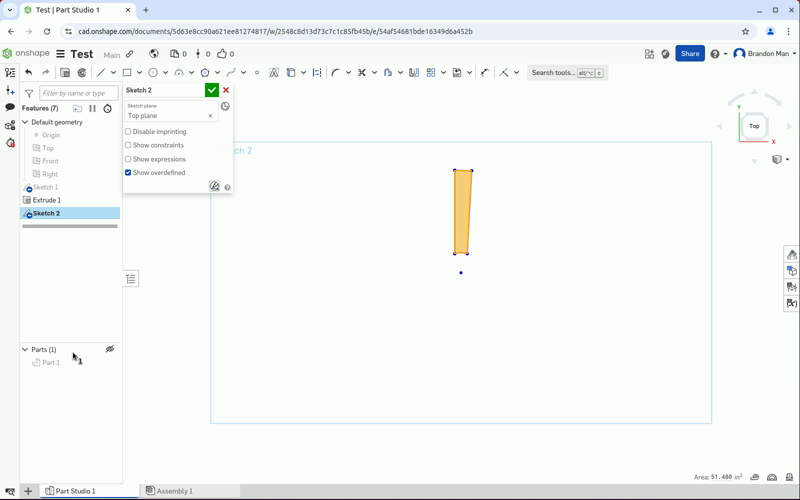
key(shift+y)
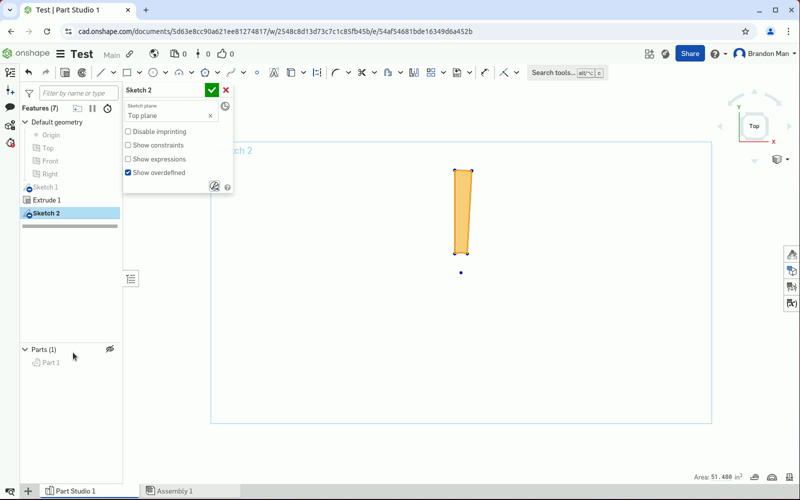
key(shift+e)
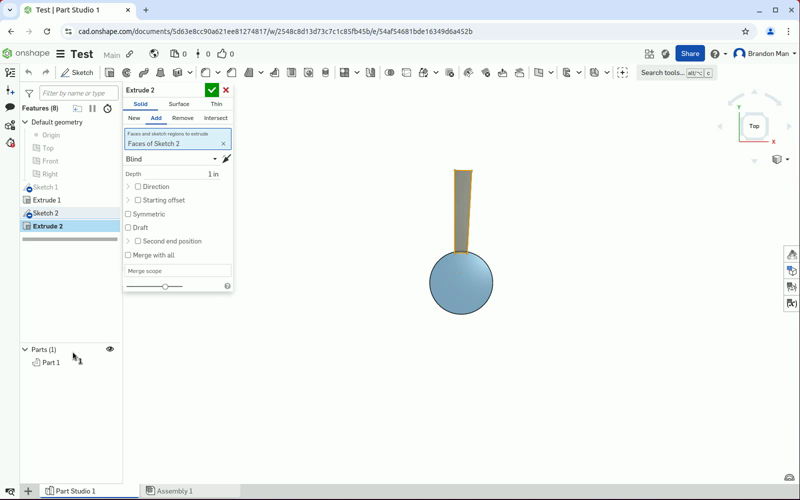
mouse_move(143, 106)
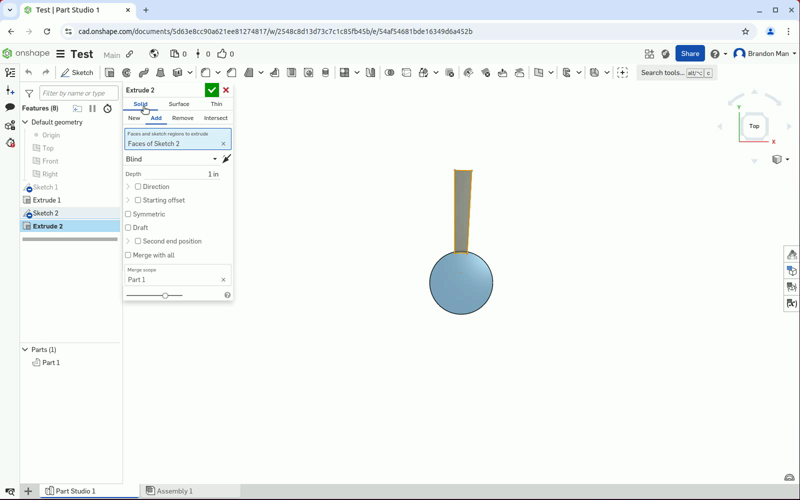
click(143, 106)
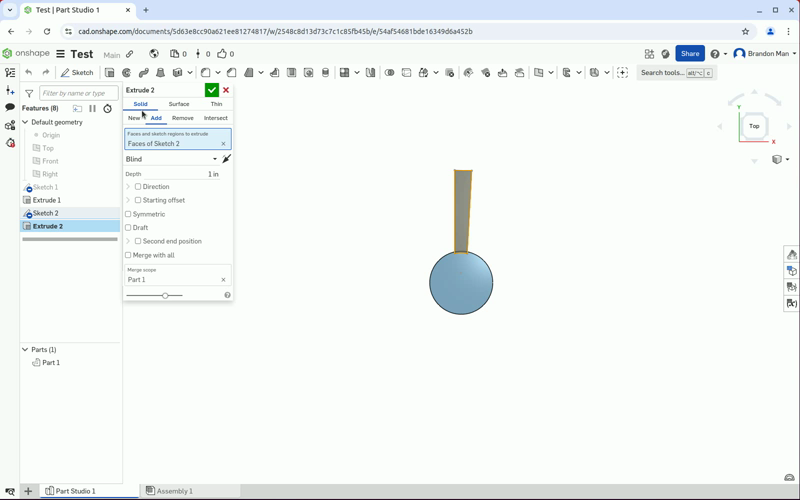
mouse_move(137, 120)
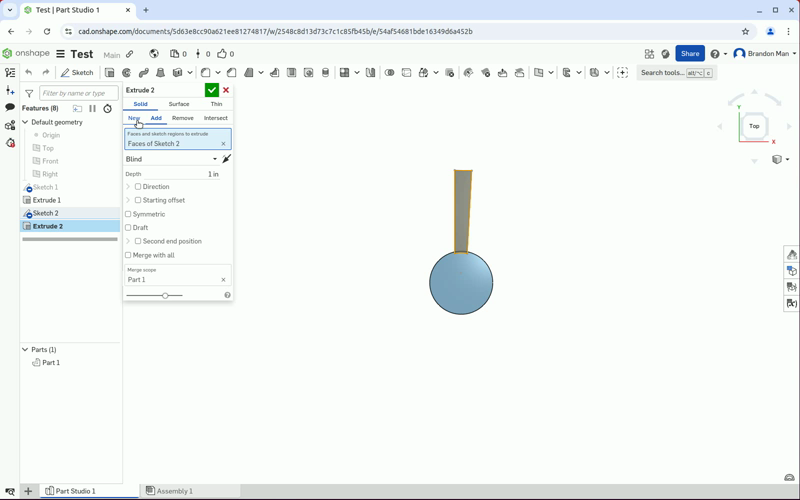
click(137, 120)
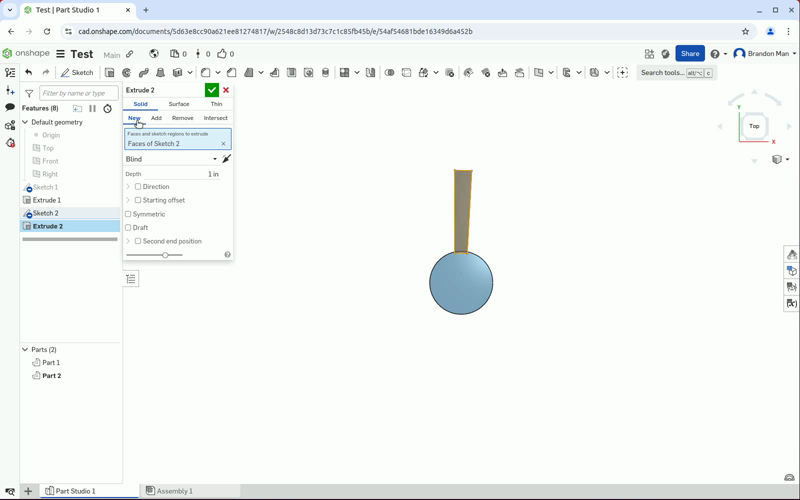
key(tab, 4)
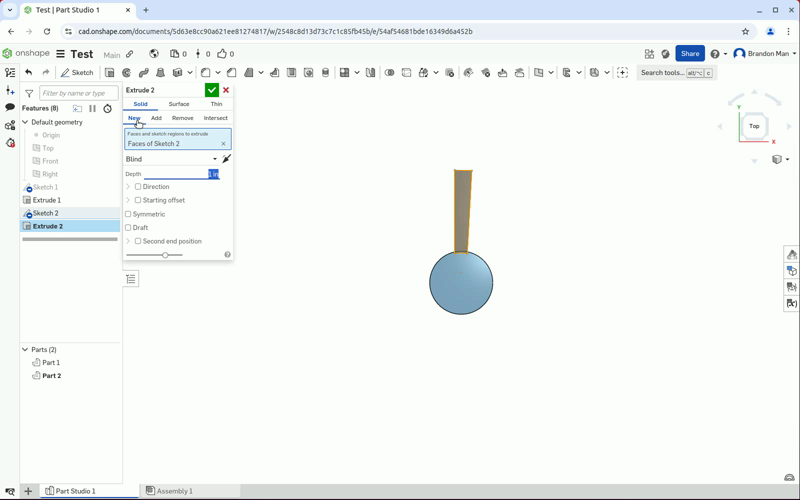
text(17.331)
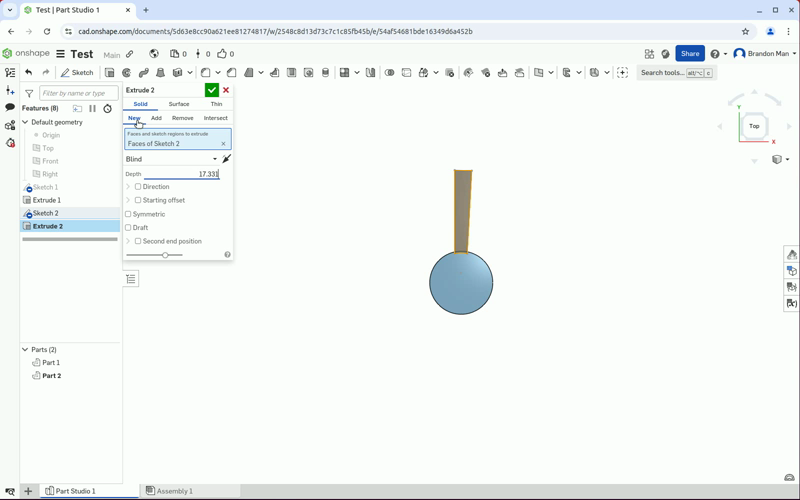
key(enter)
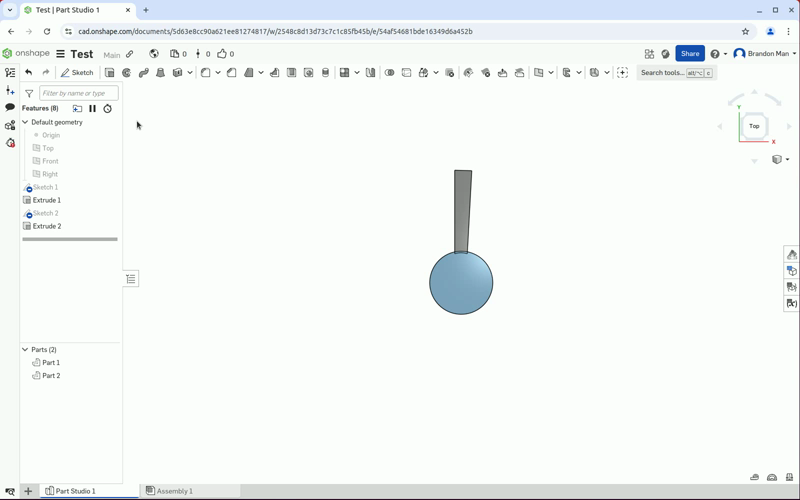
key(shift+h)
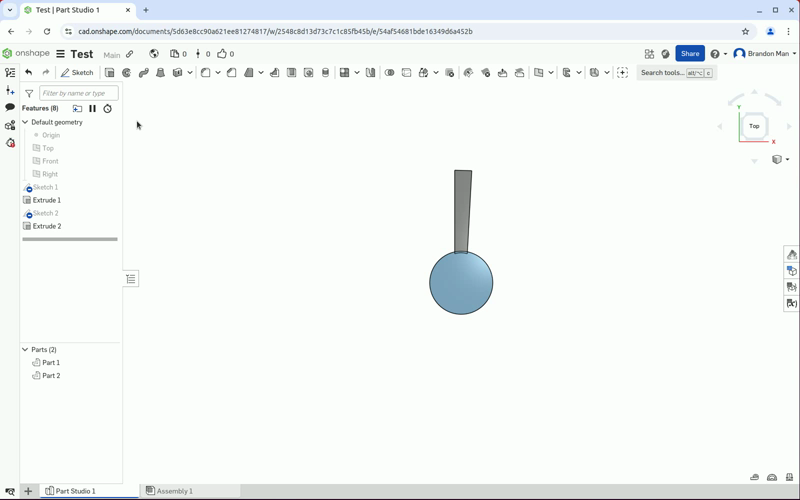
key(shift+h)
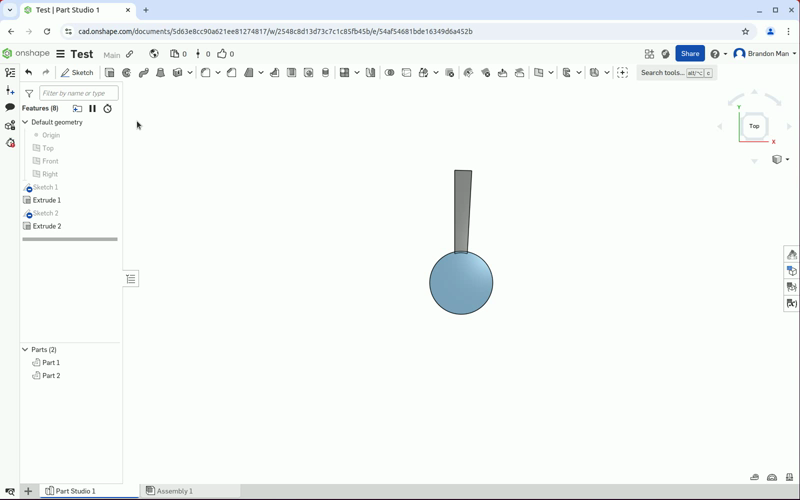
mouse_move(73, 189)
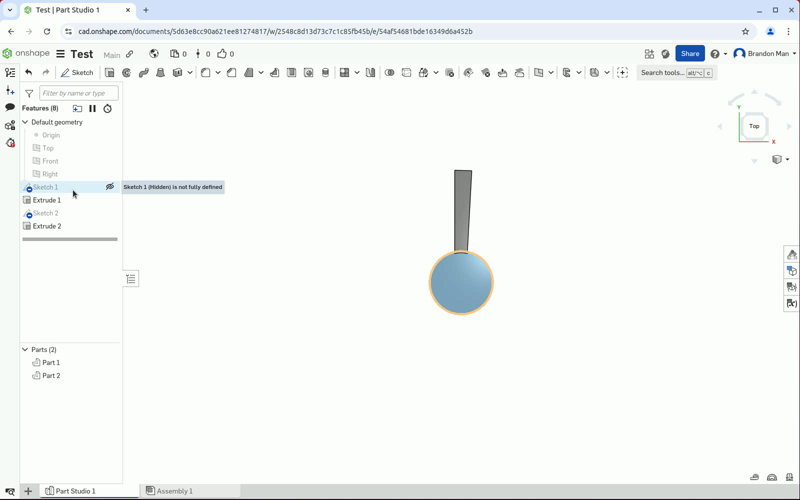
click(73, 189)
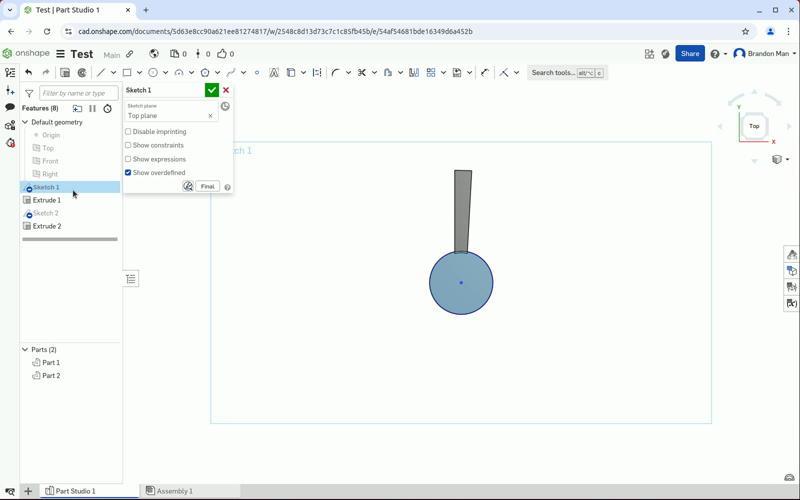
mouse_move(229, 92)
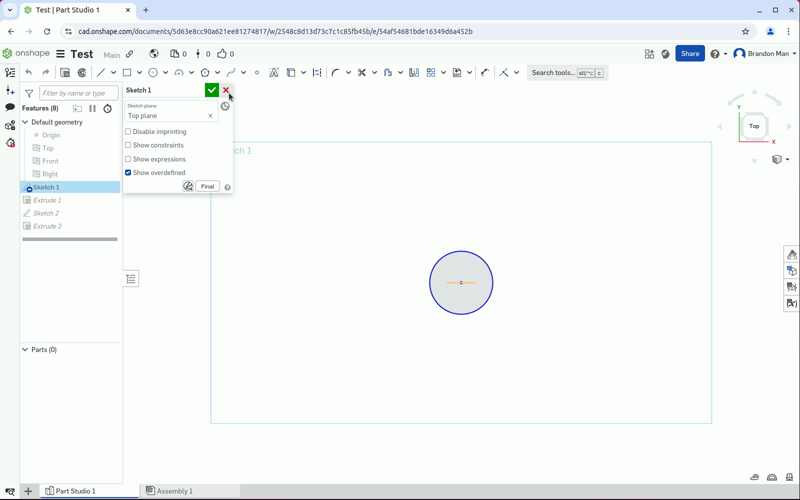
click(229, 92)
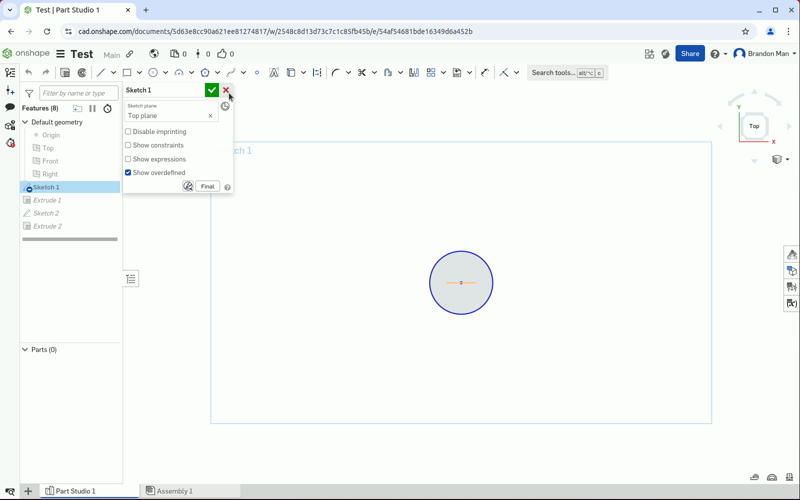
key(shift+s)
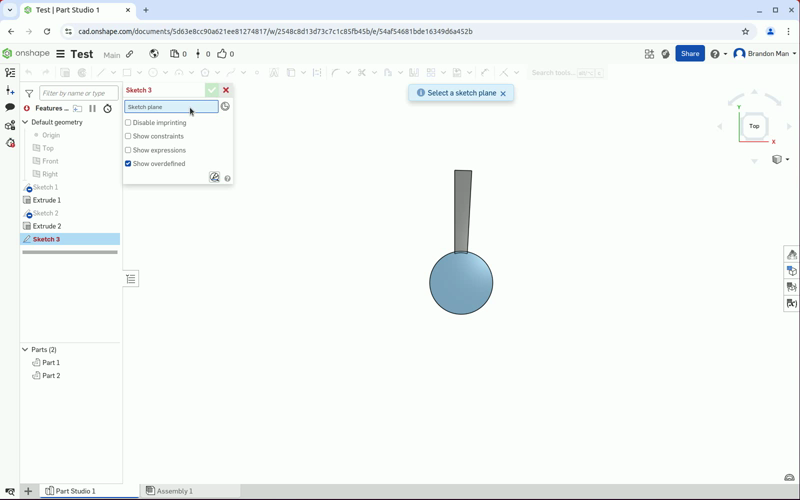
mouse_move(73, 150)
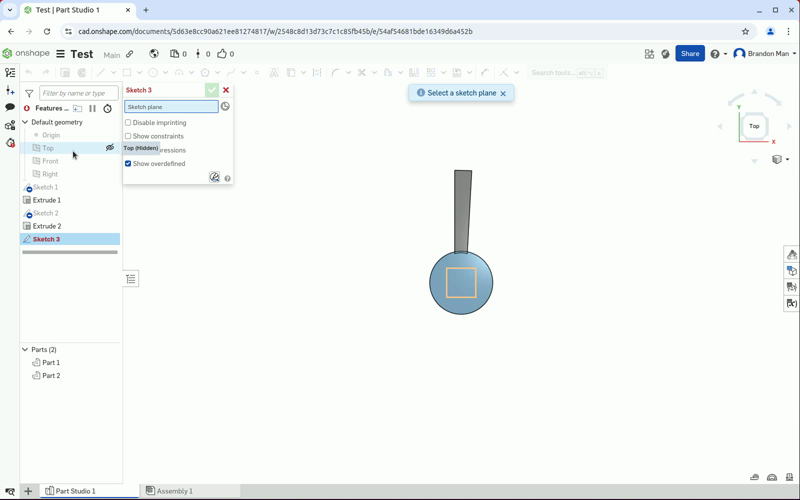
click(73, 150)
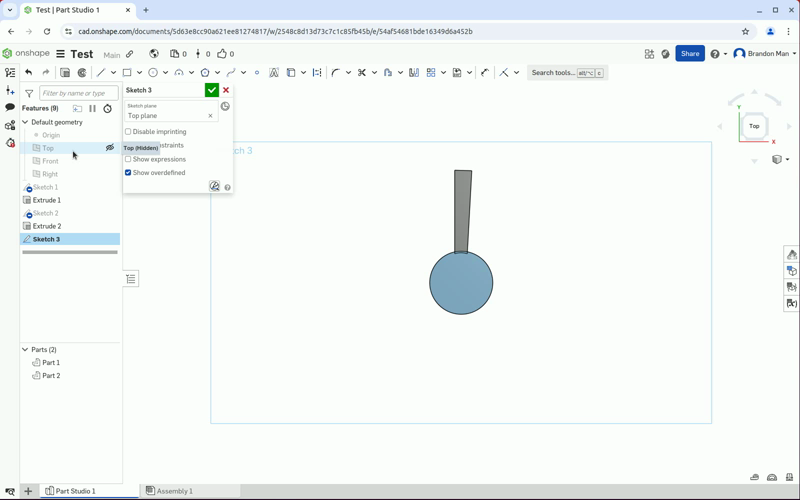
mouse_move(73, 352)
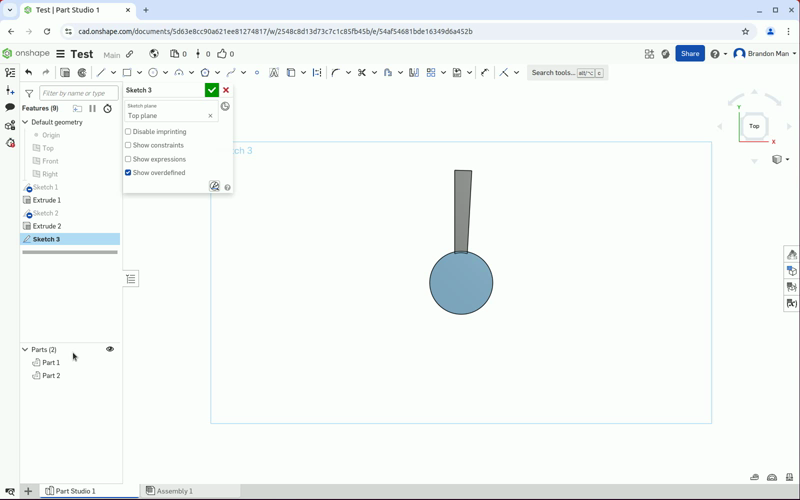
key(y)
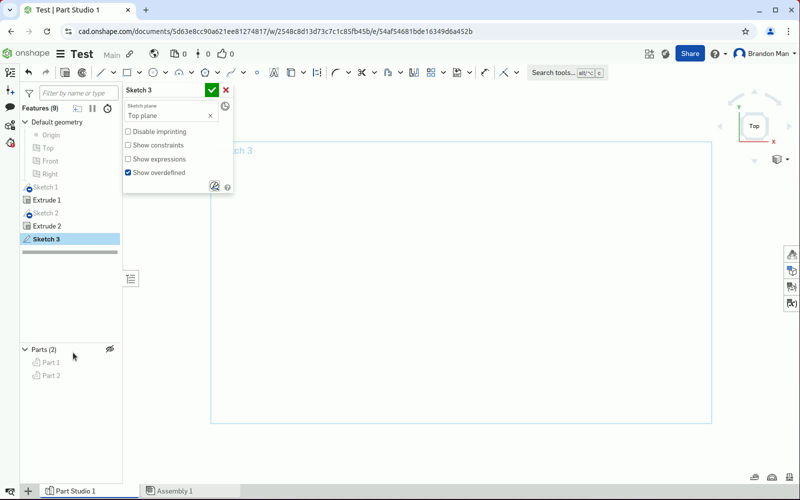
key(c)
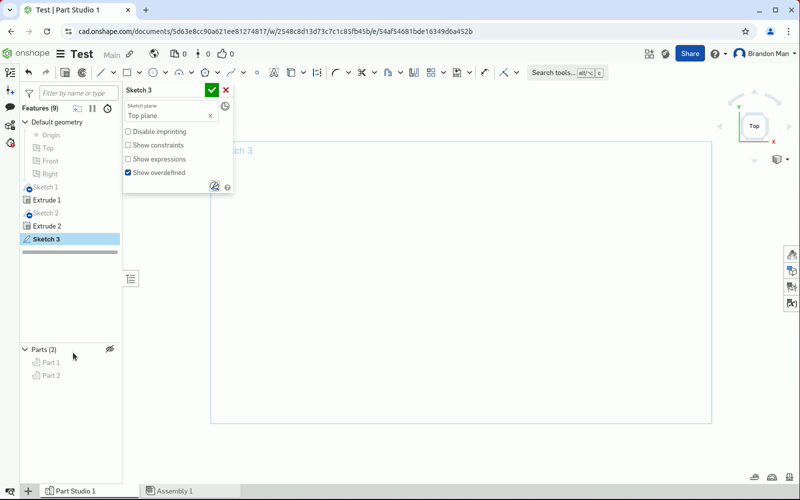
key_down(shift)
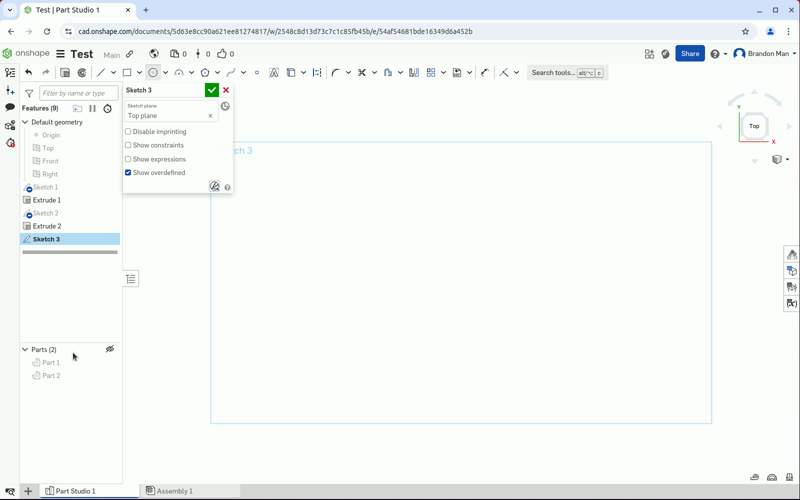
mouse_move(461, 282)
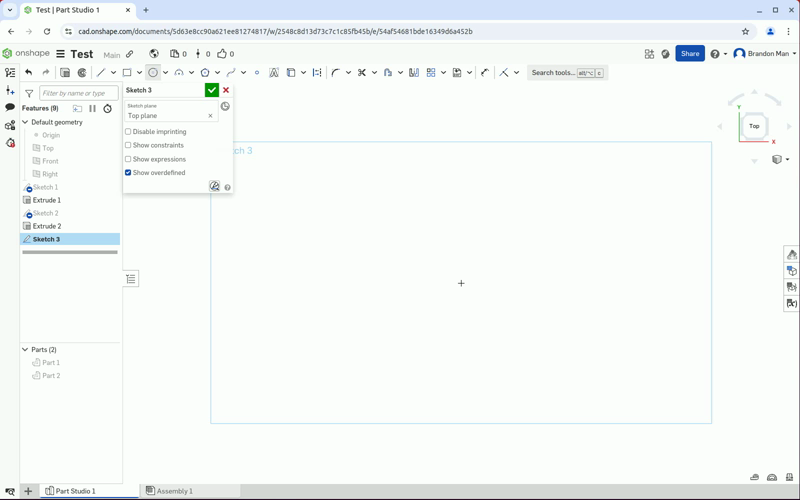
click(461, 282)
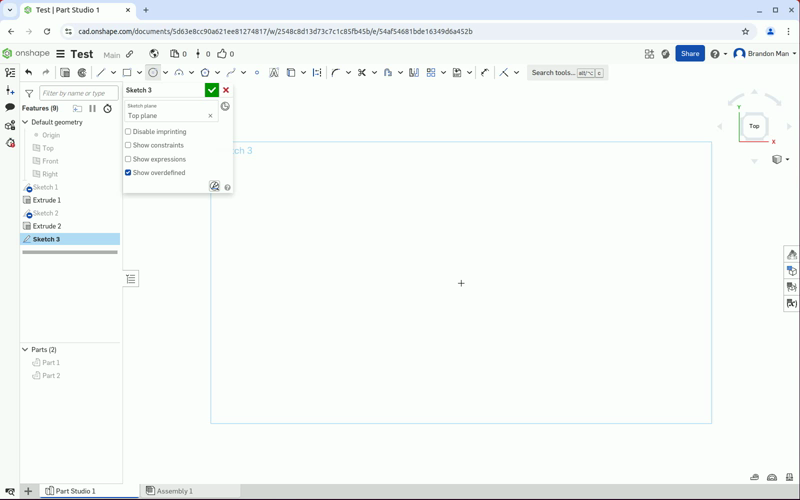
key_up(shift)
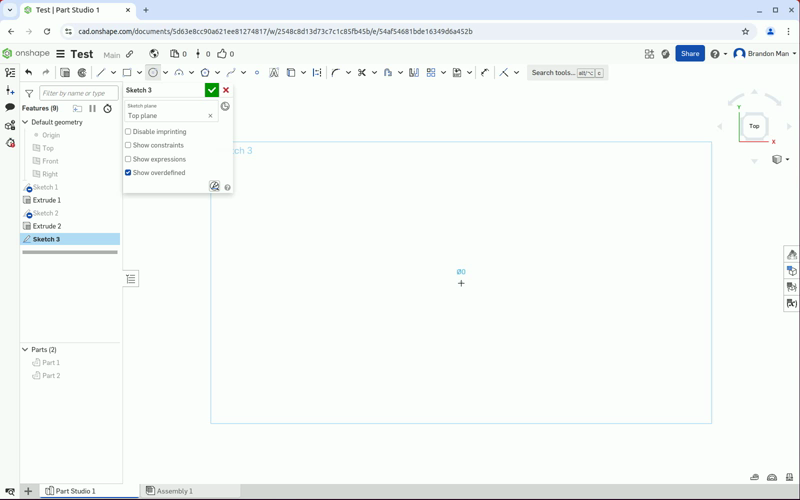
mouse_move(492, 282)
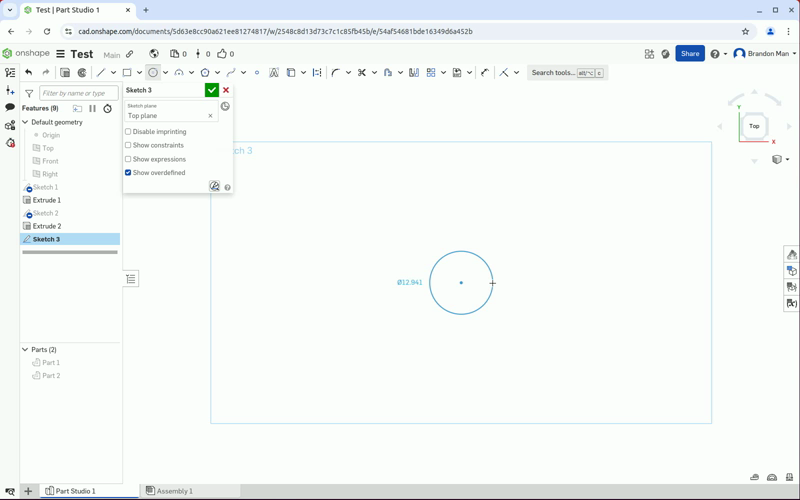
click(492, 282)
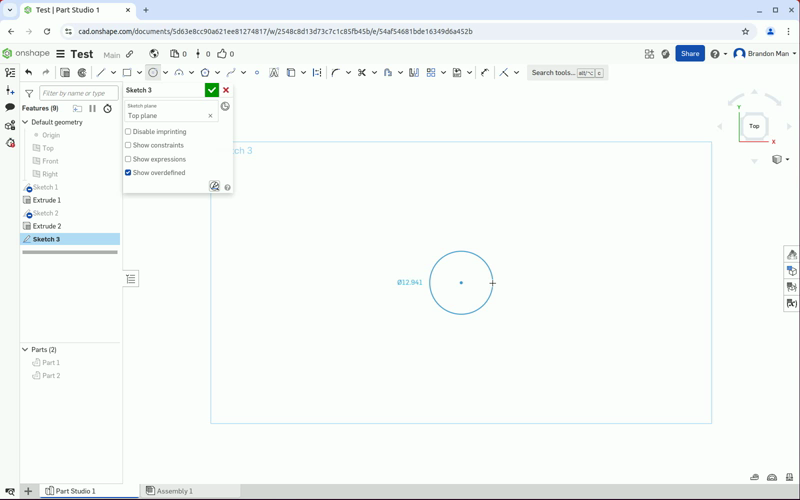
key(esc)
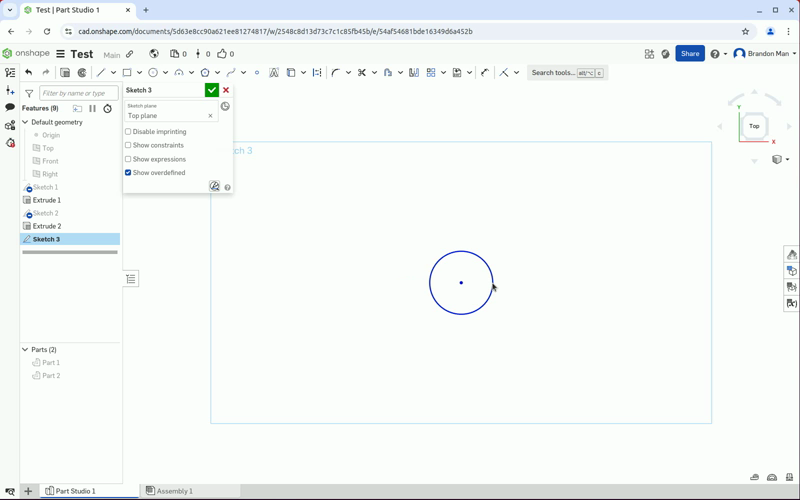
mouse_move(463, 297)
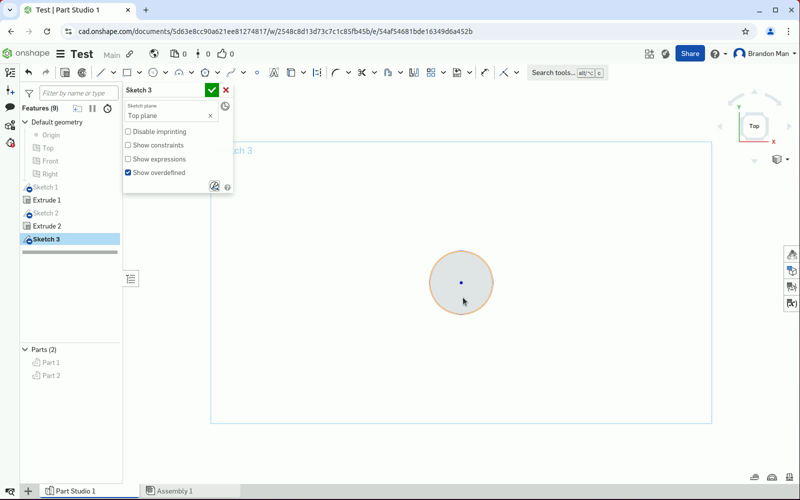
click(463, 297)
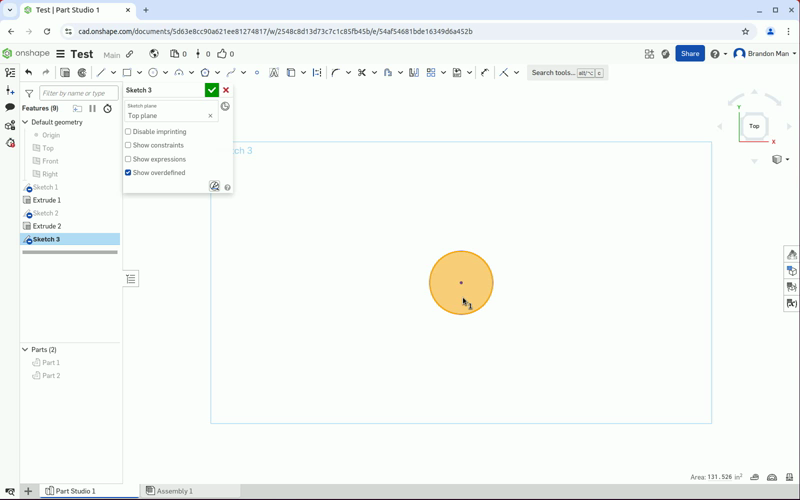
mouse_move(73, 352)
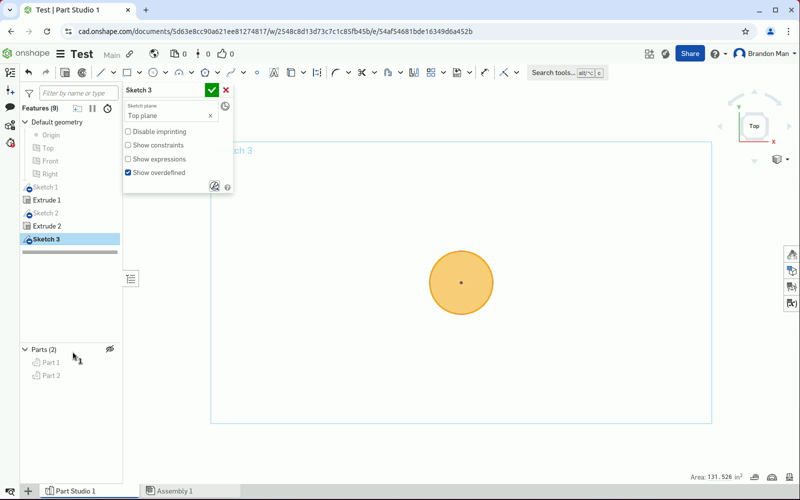
key(shift+y)
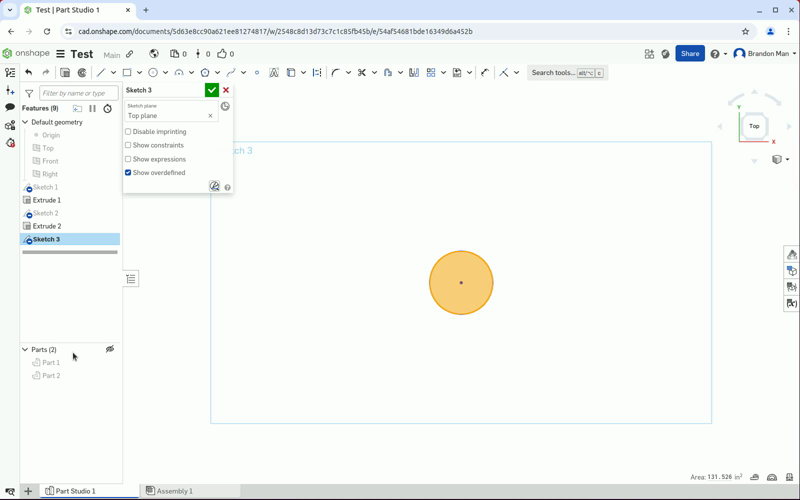
key(shift+e)
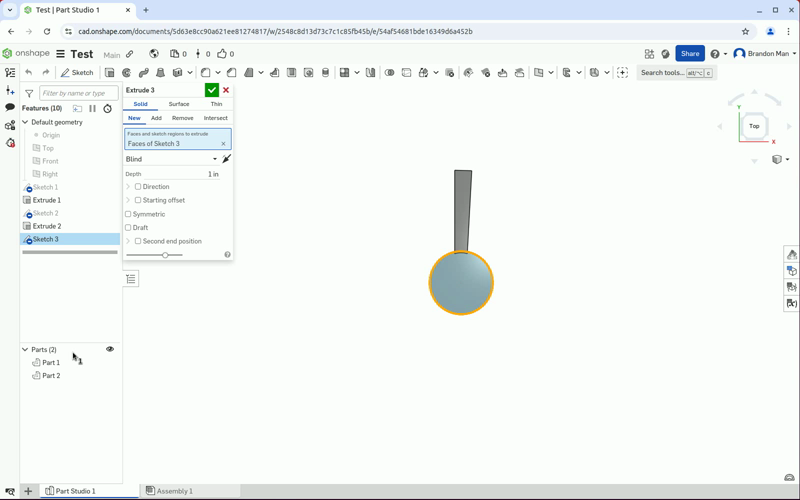
mouse_move(143, 106)
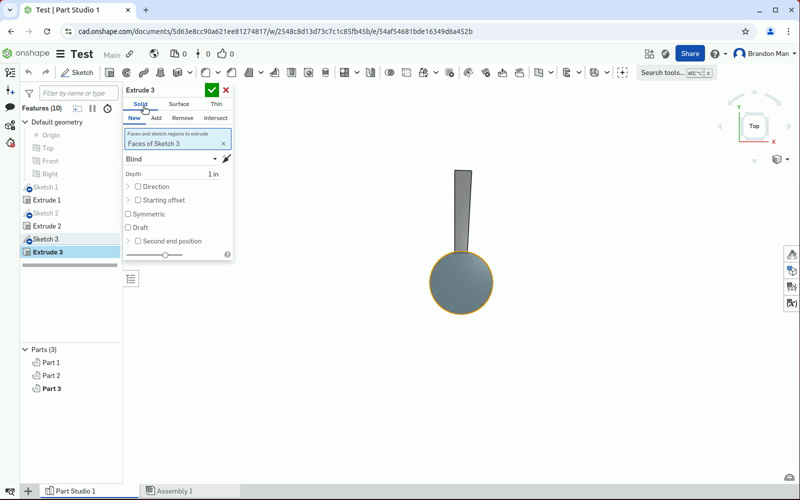
click(143, 106)
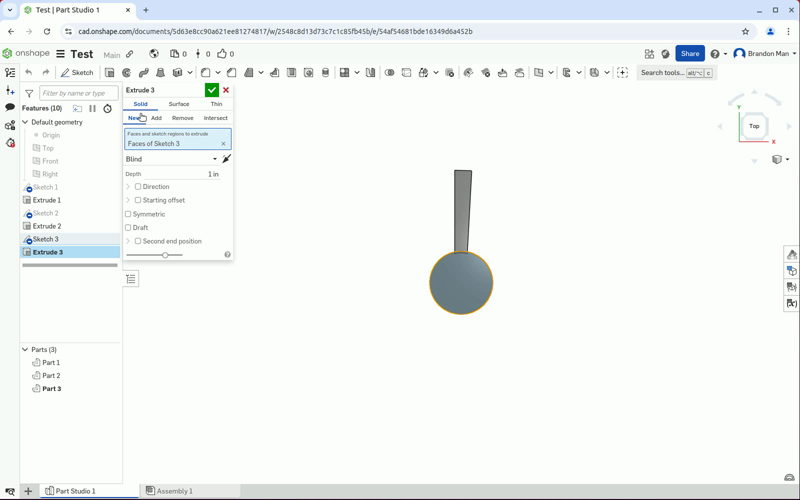
mouse_move(137, 120)
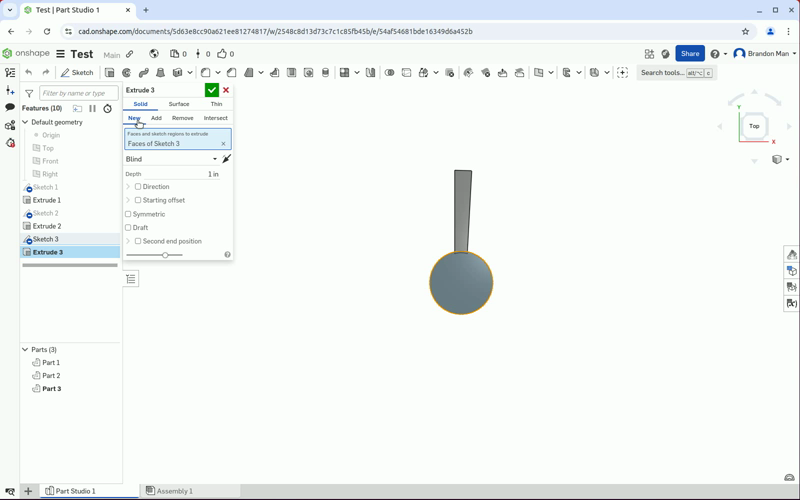
click(137, 120)
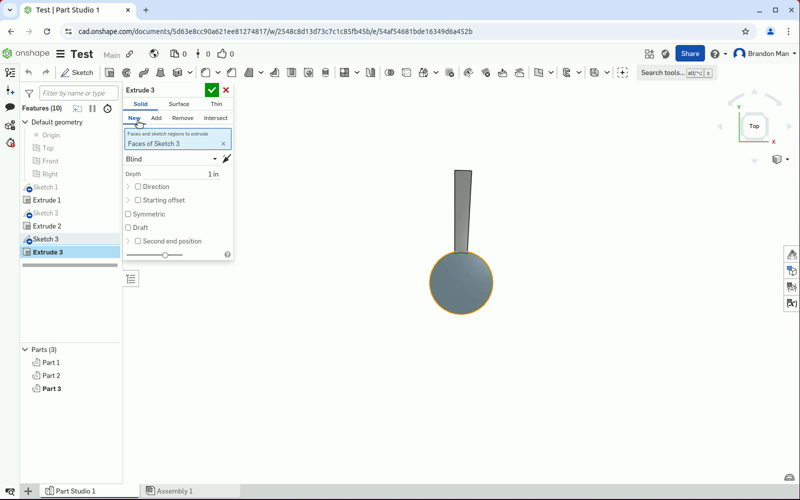
key(tab, 4)
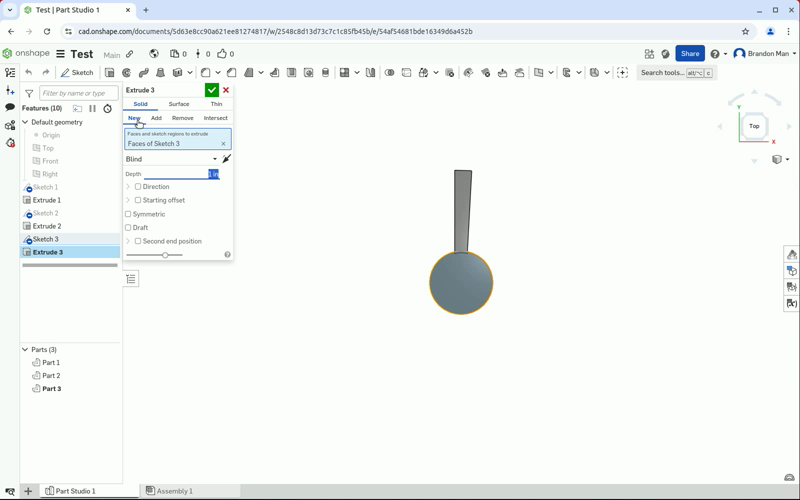
text(17.331)
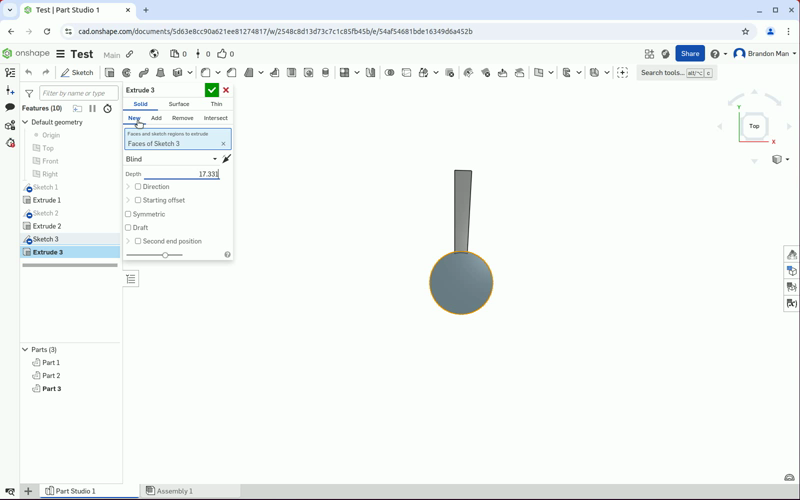
key(enter)
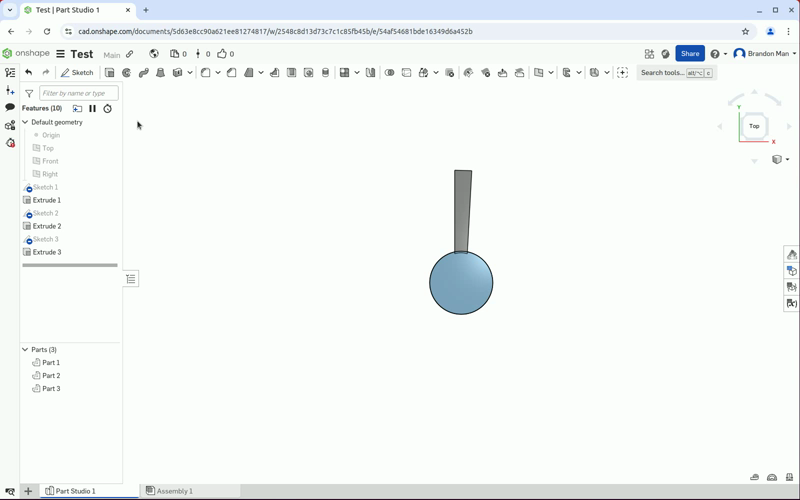
key(shift+h)
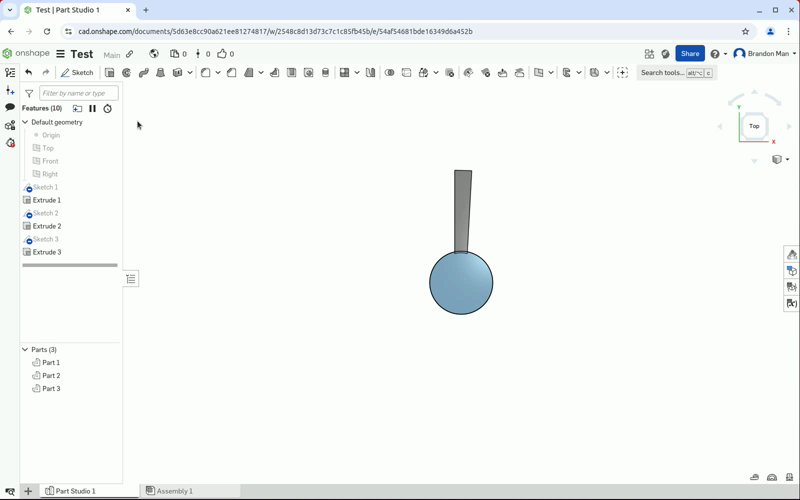
key(shift+h)
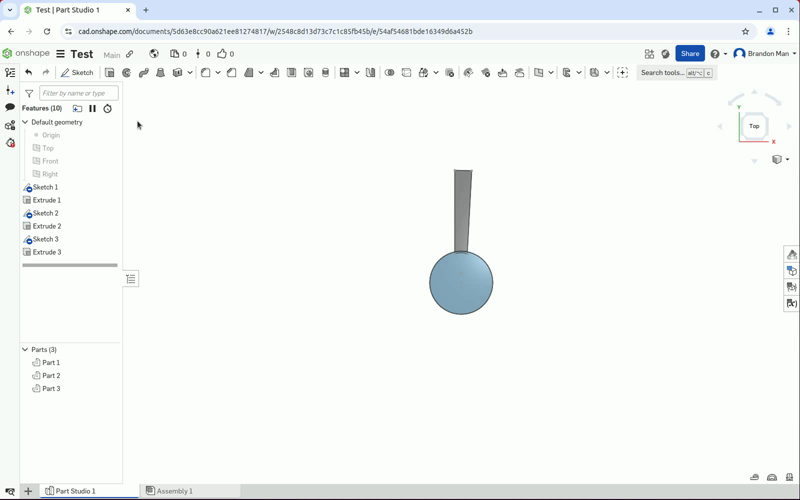
key(shift+7)
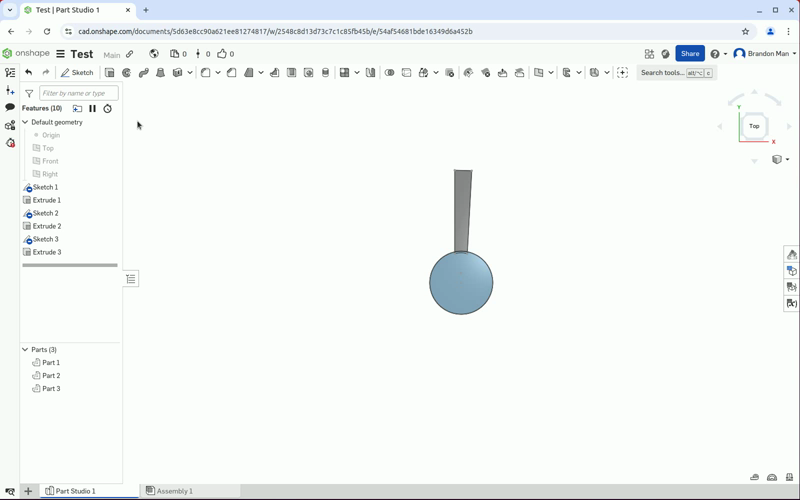
key(up, 3)
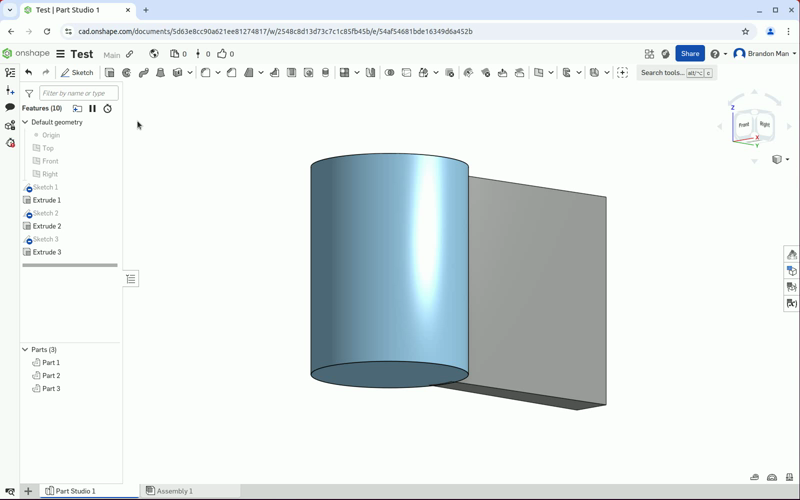
key(left, 3)
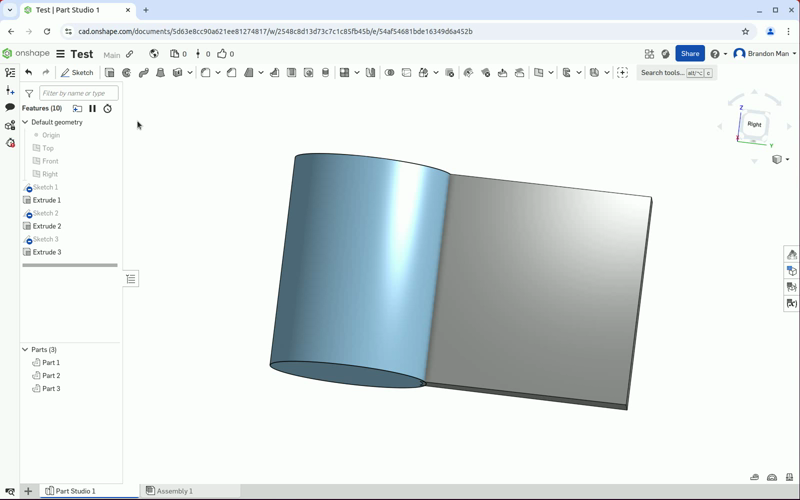
key(right, 3)
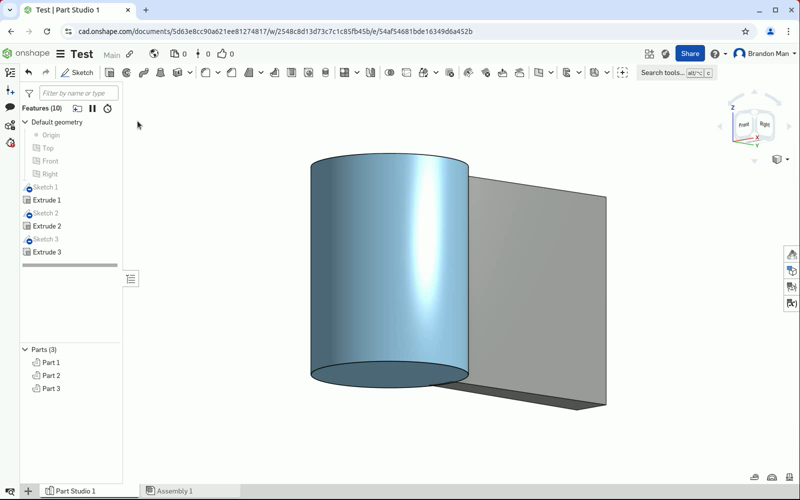
key(down, 3)
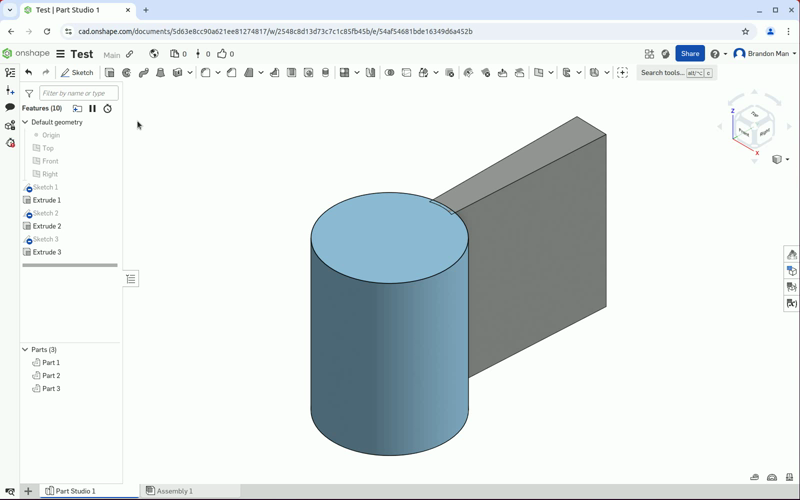
mouse_move(73, 189)
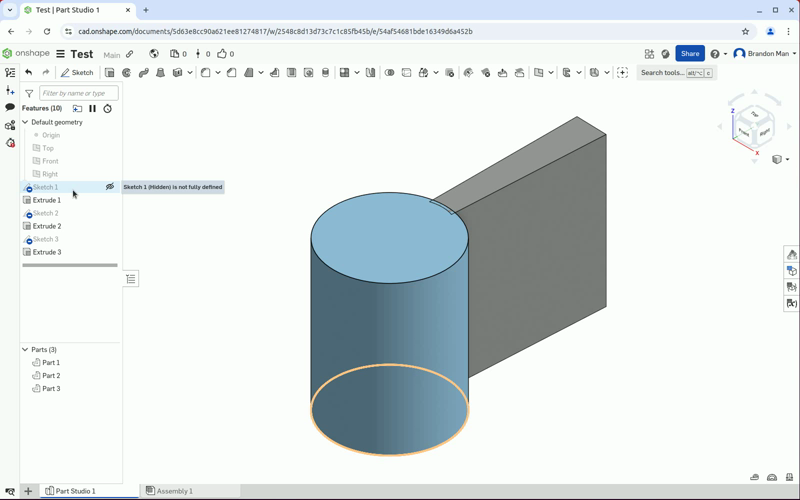
click(73, 189)